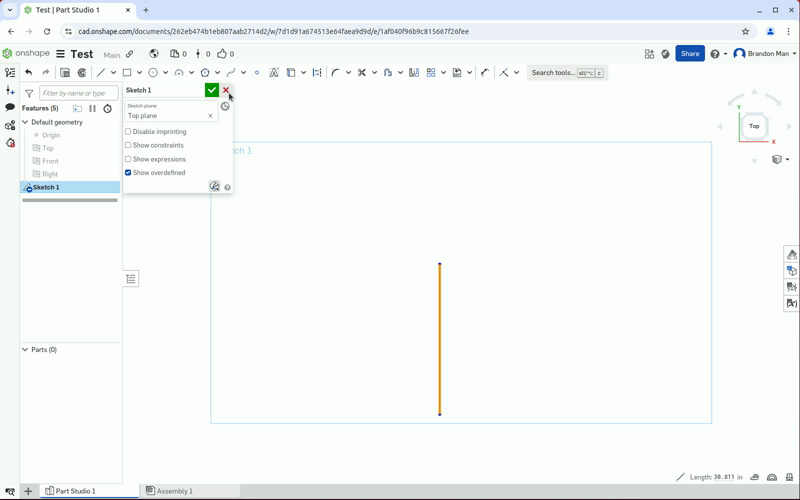
key(shift+h)
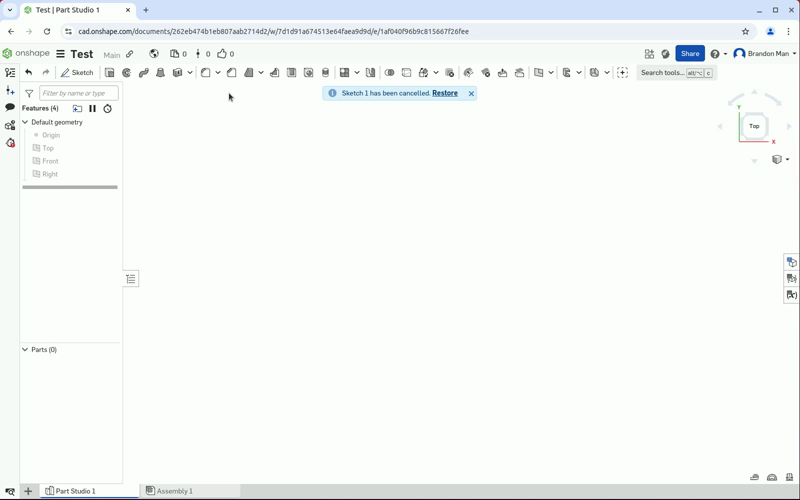
mouse_move(73, 352)
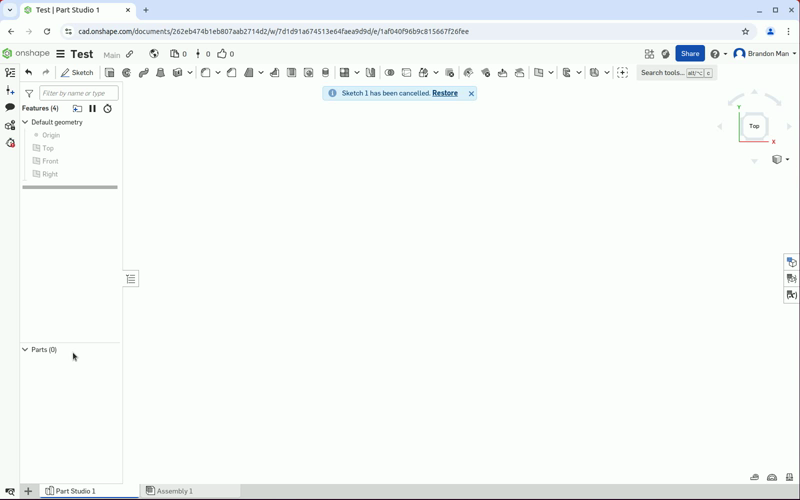
key(y)
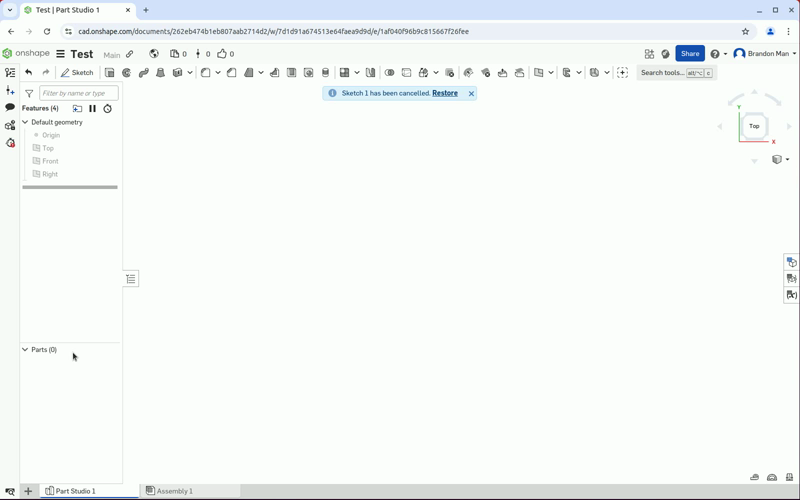
key(shift+p)
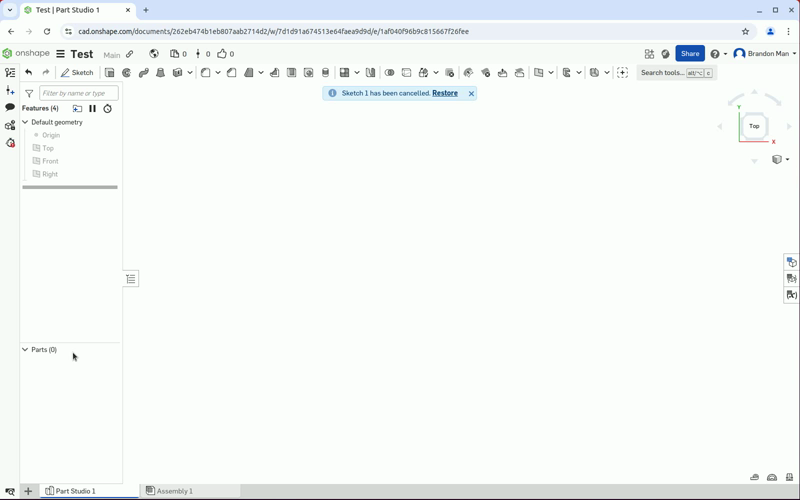
key(space)
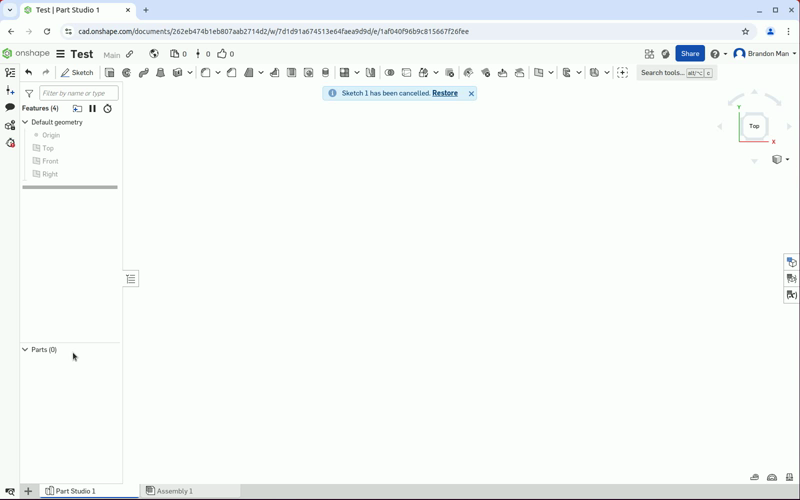
key_down(shift)
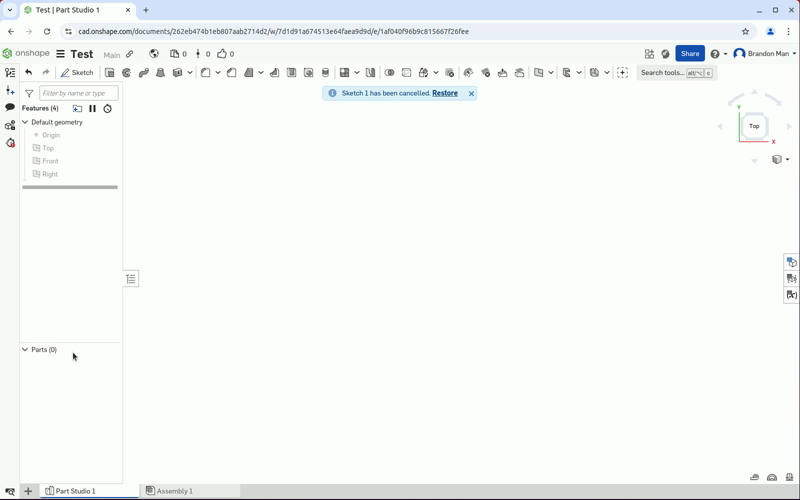
key(up)
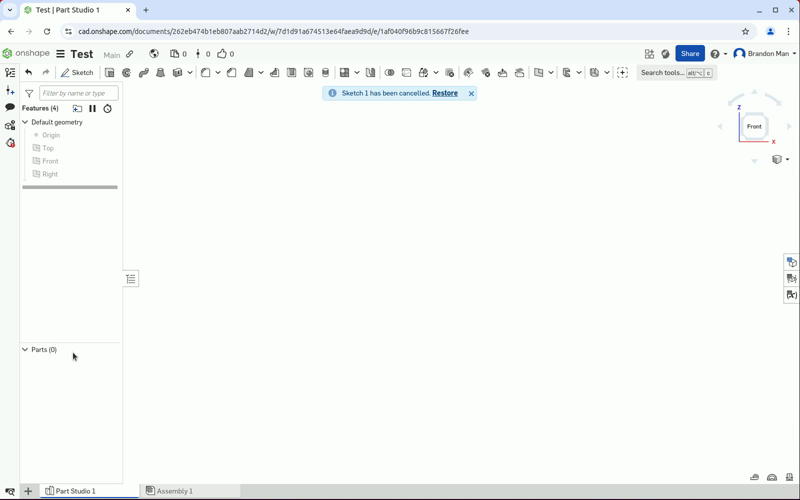
key_up(shift)
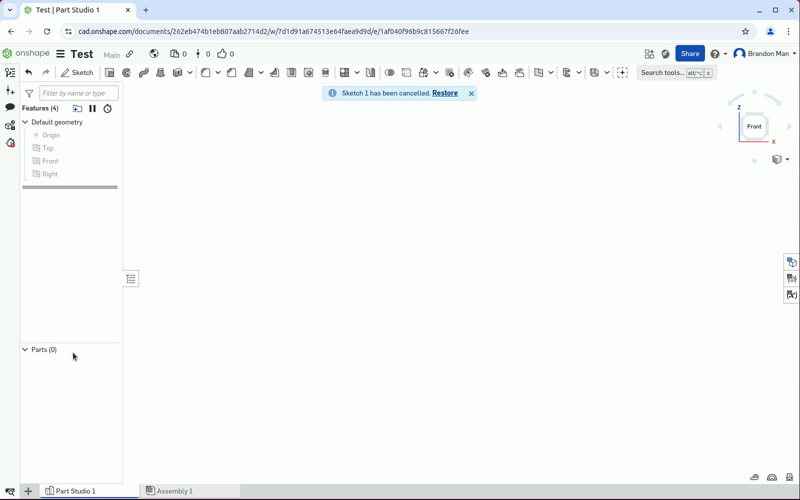
mouse_move(73, 352)
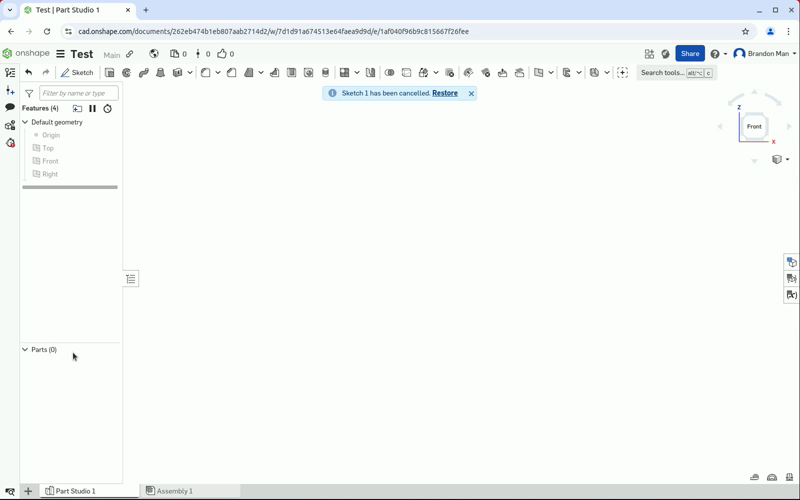
key(shift+y)
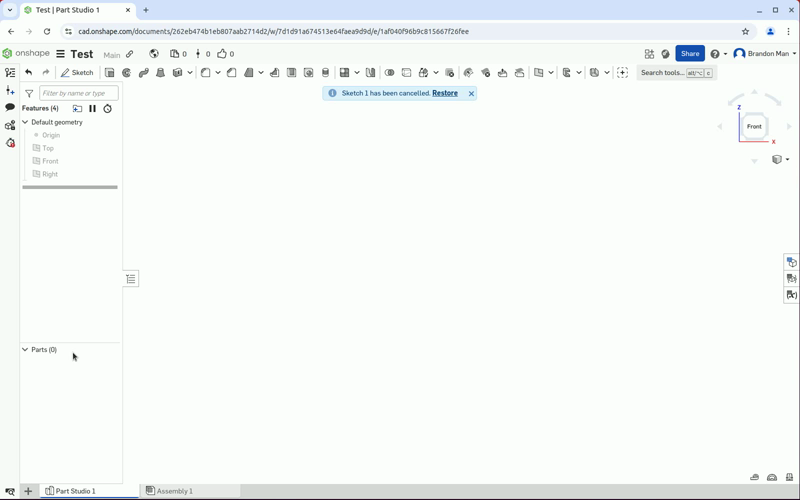
key(shift+s)
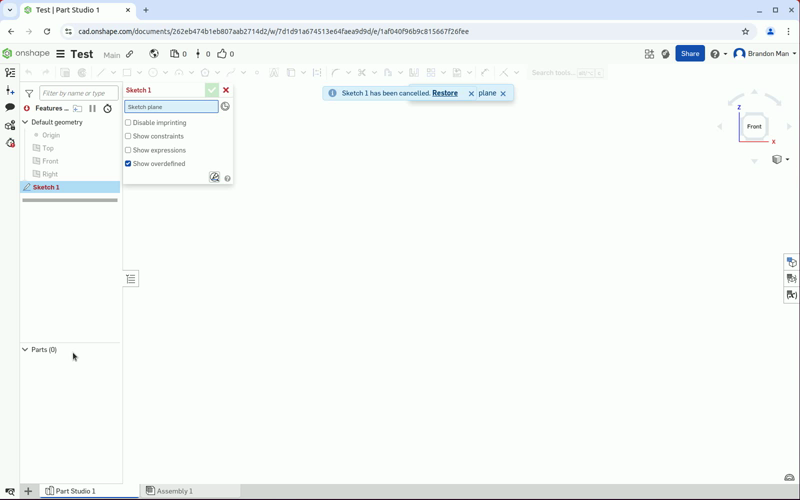
mouse_move(73, 163)
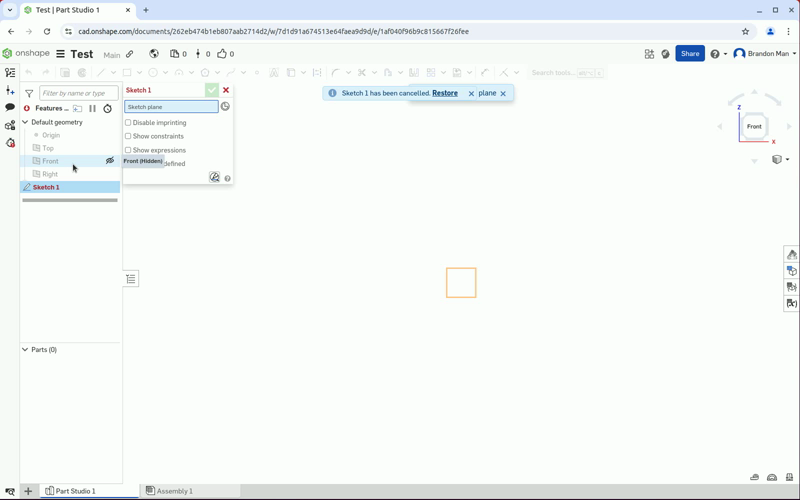
click(73, 163)
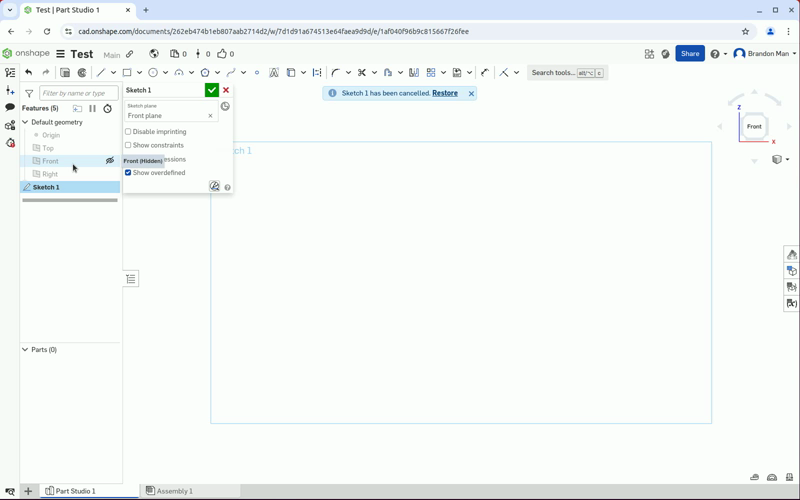
mouse_move(73, 352)
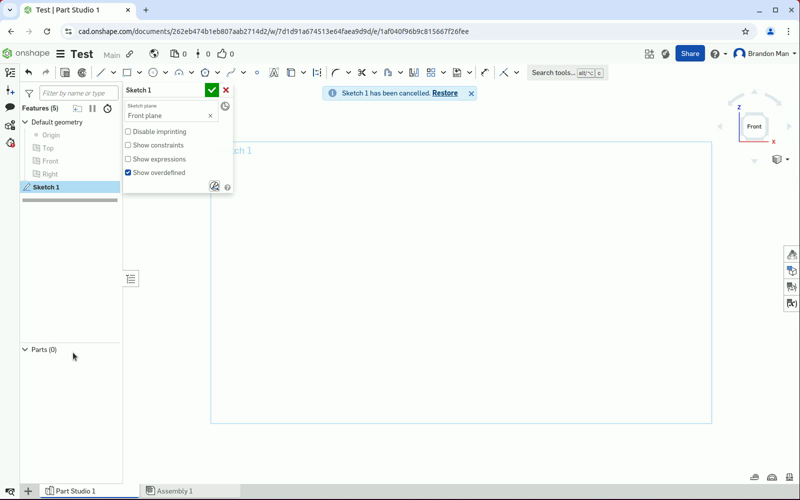
key(y)
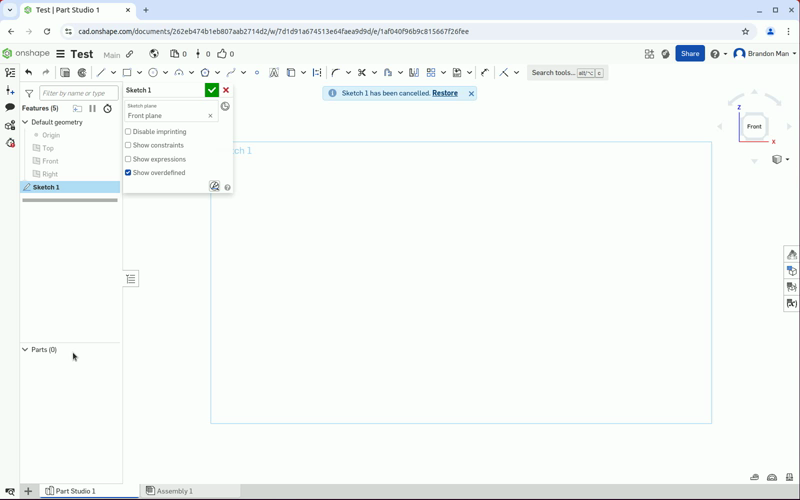
key(c)
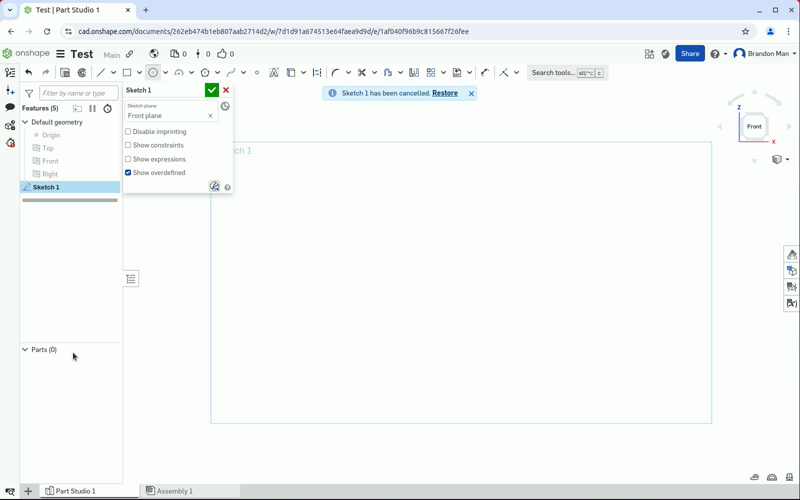
key_down(shift)
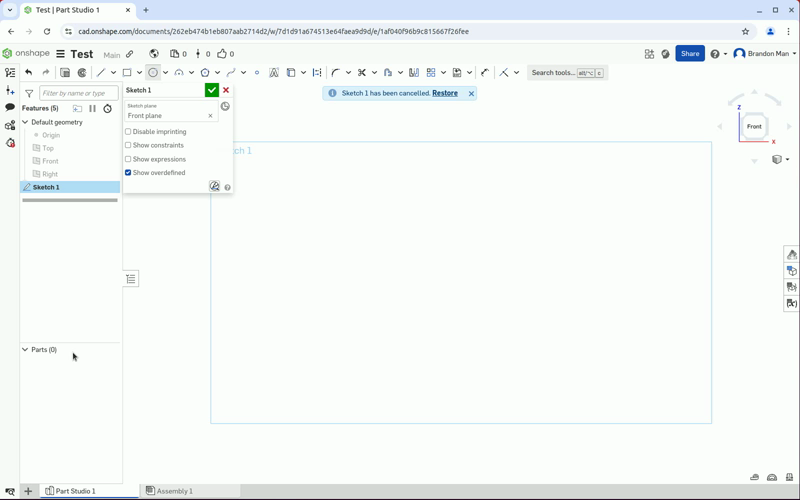
mouse_move(460, 282)
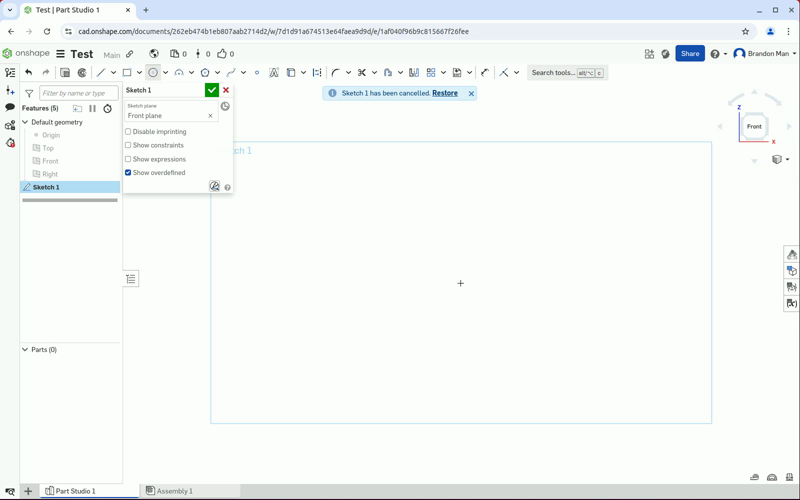
click(460, 282)
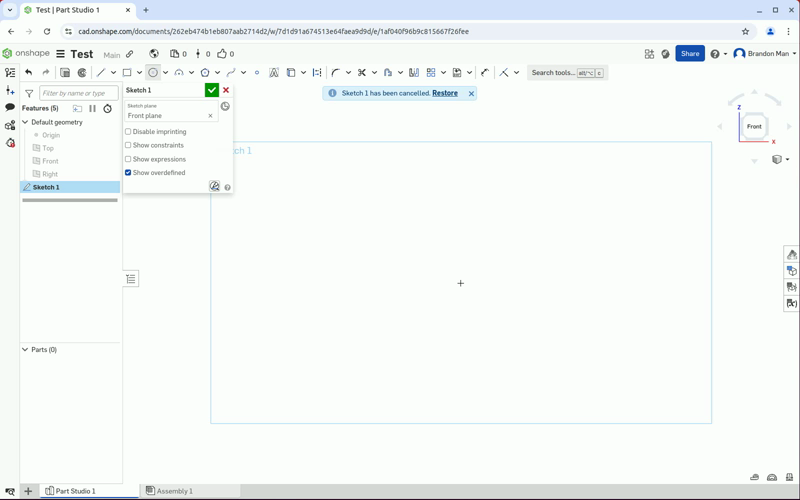
key_up(shift)
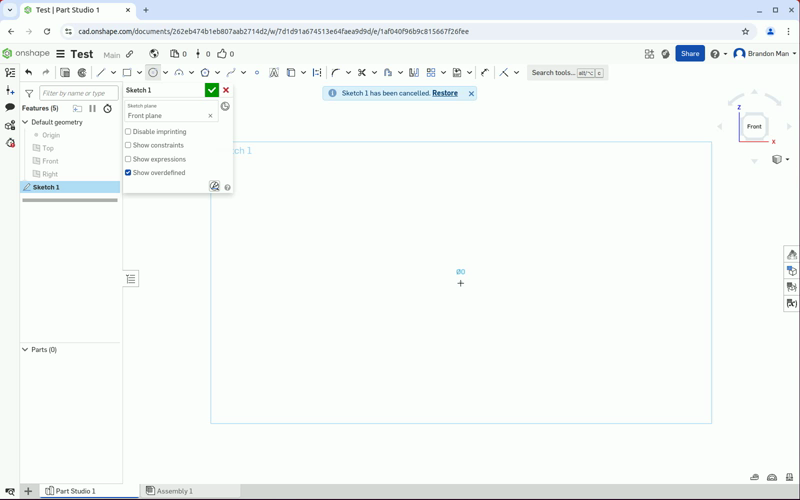
mouse_move(556, 282)
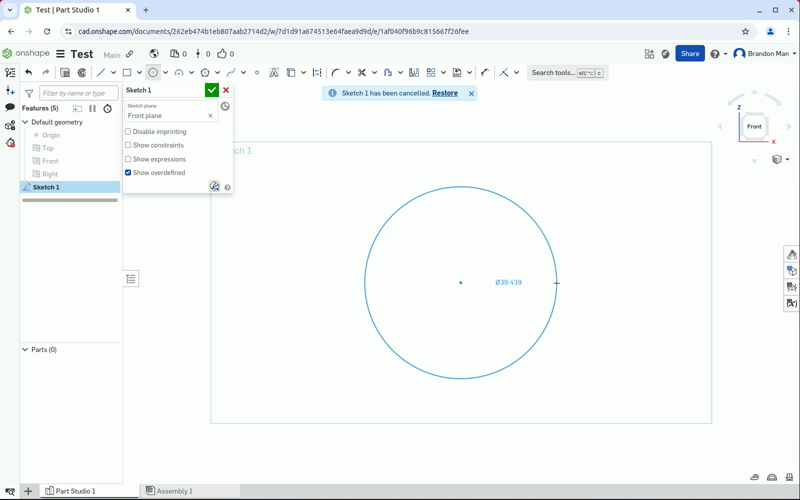
click(556, 282)
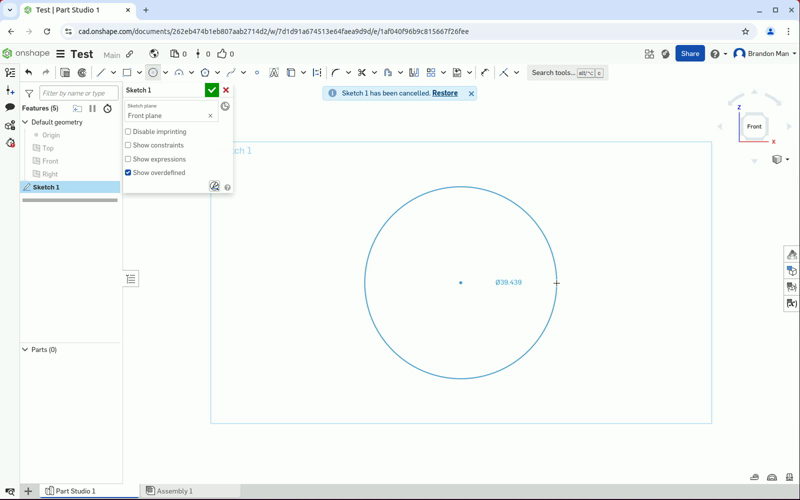
key(esc)
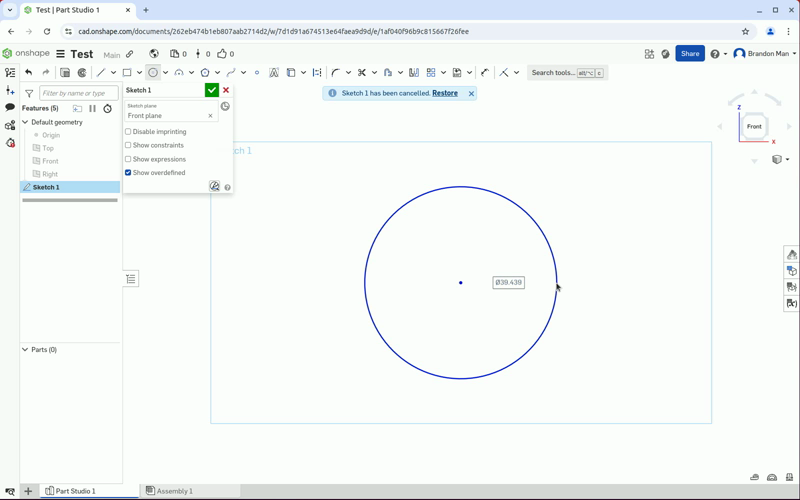
key(c)
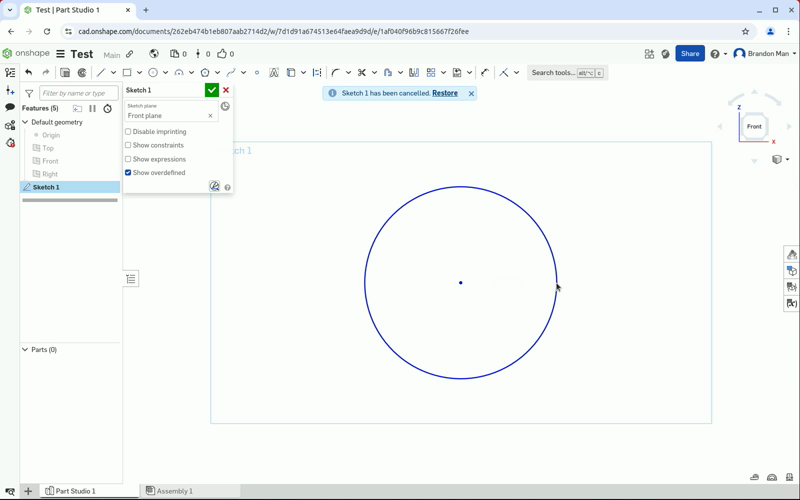
key_down(shift)
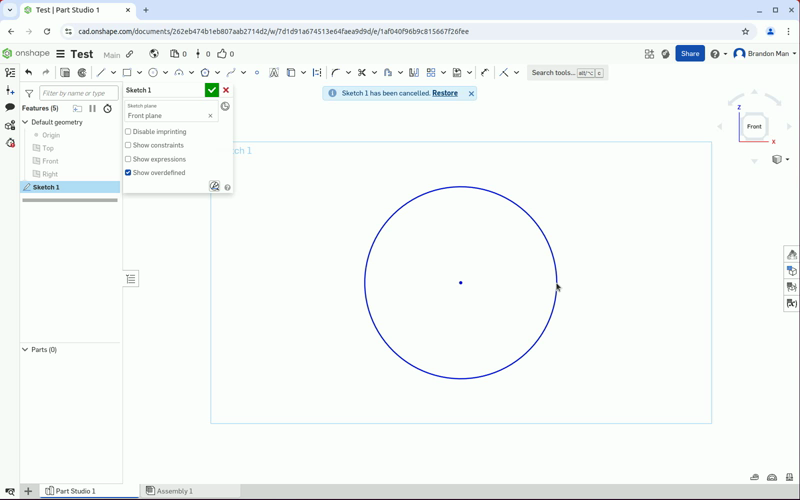
mouse_move(460, 282)
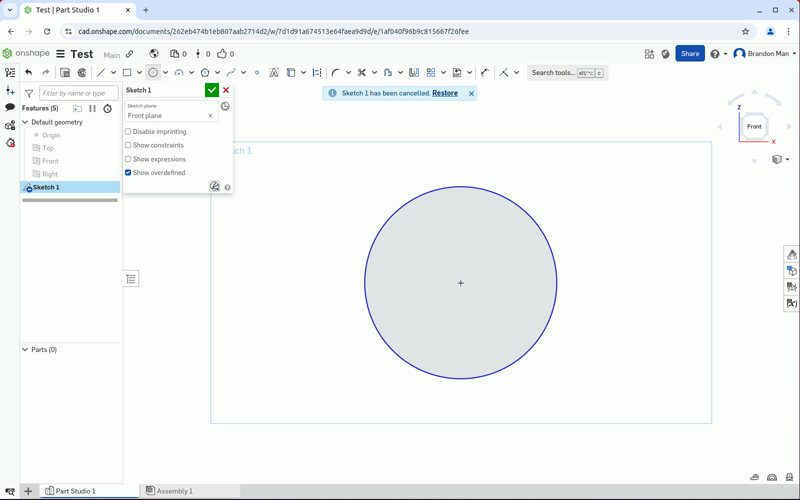
click(460, 282)
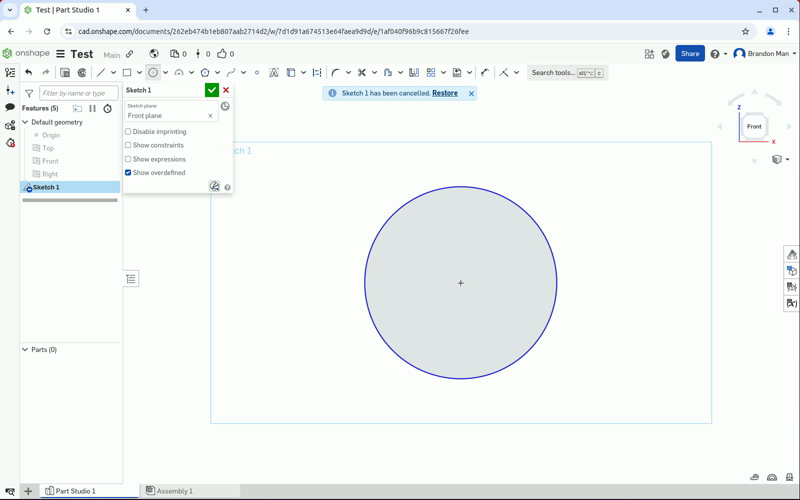
key_up(shift)
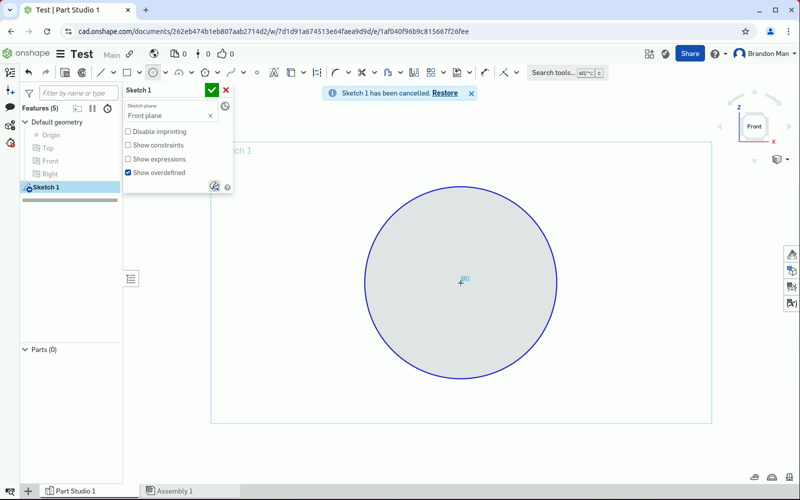
mouse_move(537, 282)
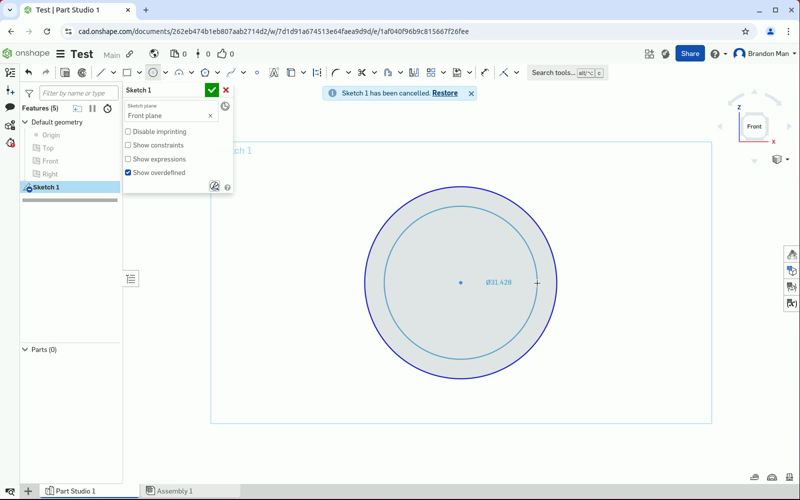
click(537, 282)
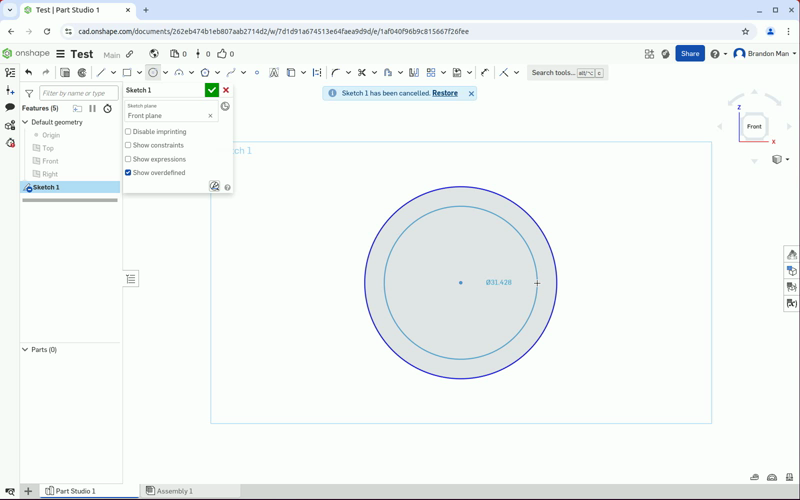
key(esc)
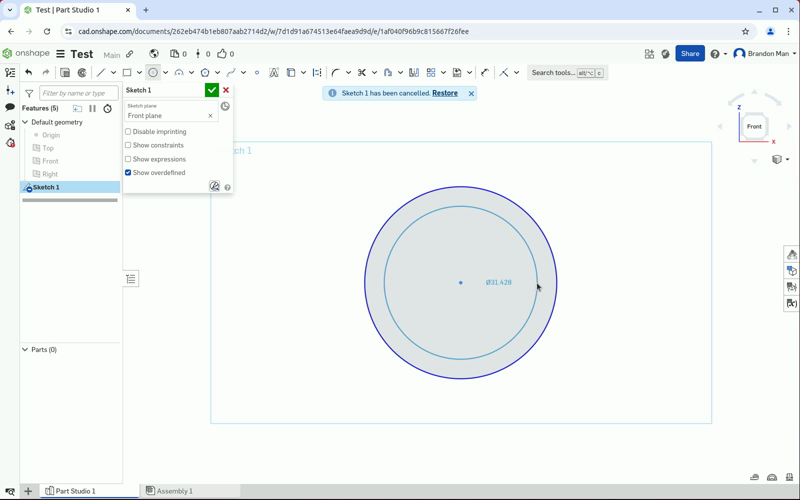
mouse_move(490, 203)
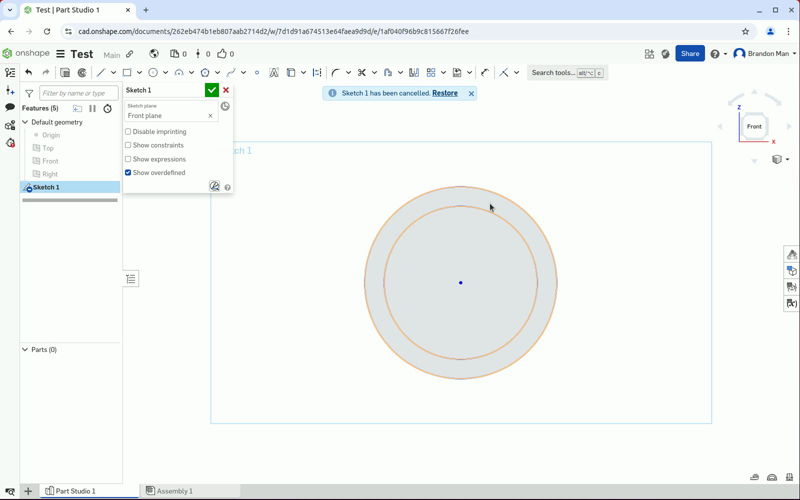
click(490, 203)
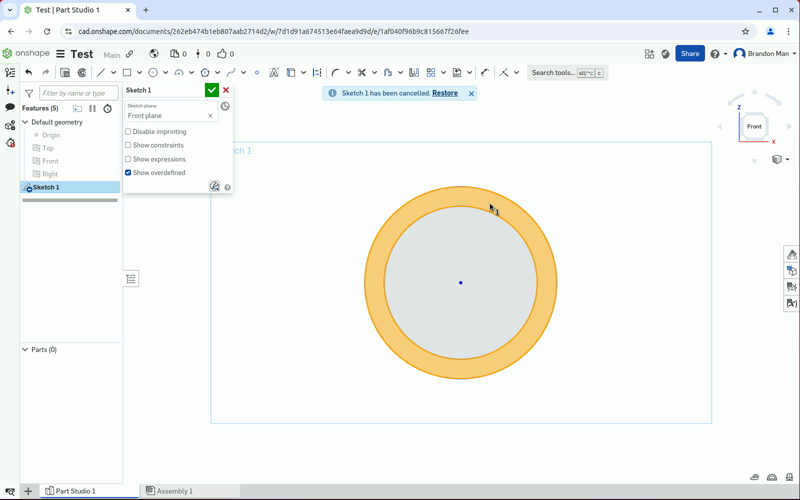
mouse_move(73, 352)
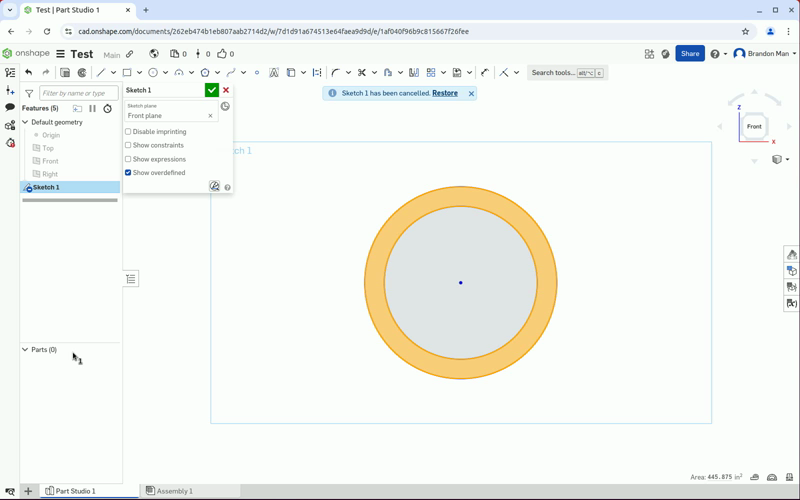
key(shift+y)
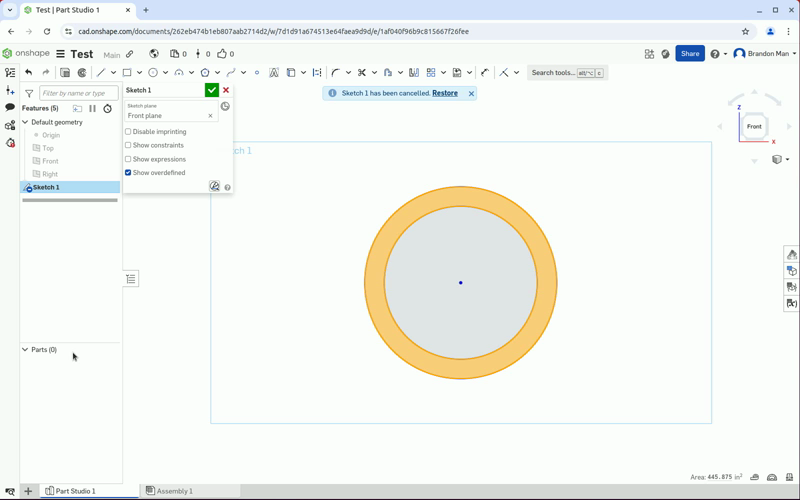
key(shift+e)
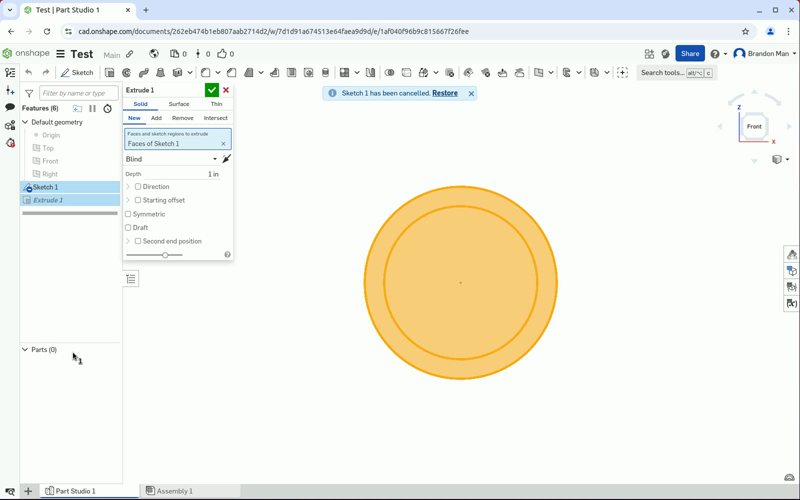
mouse_move(143, 106)
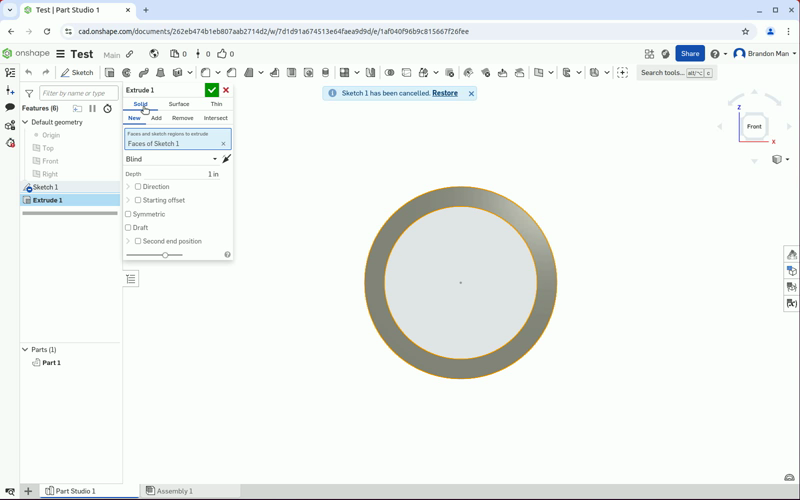
click(143, 106)
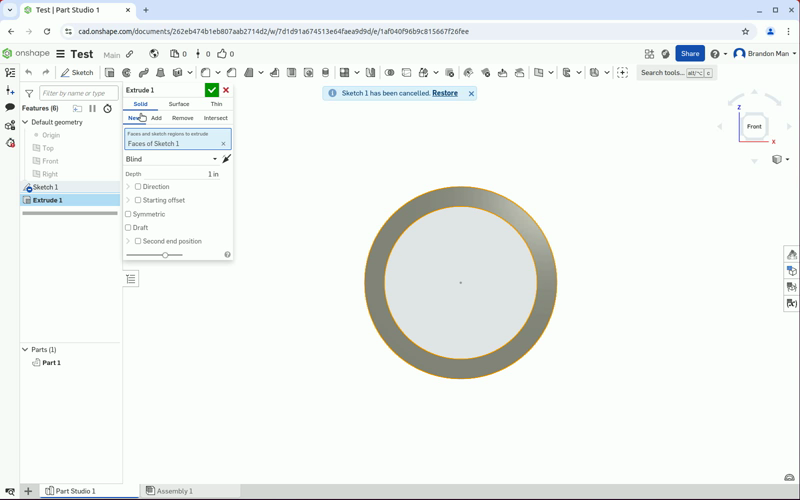
mouse_move(137, 120)
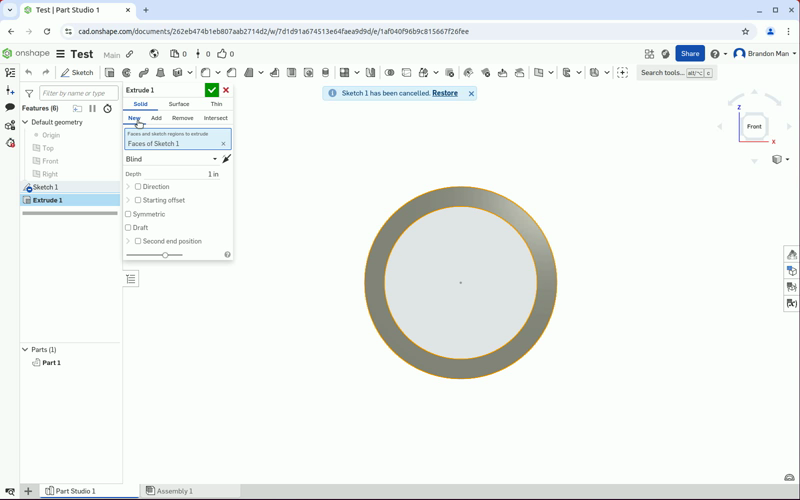
click(137, 120)
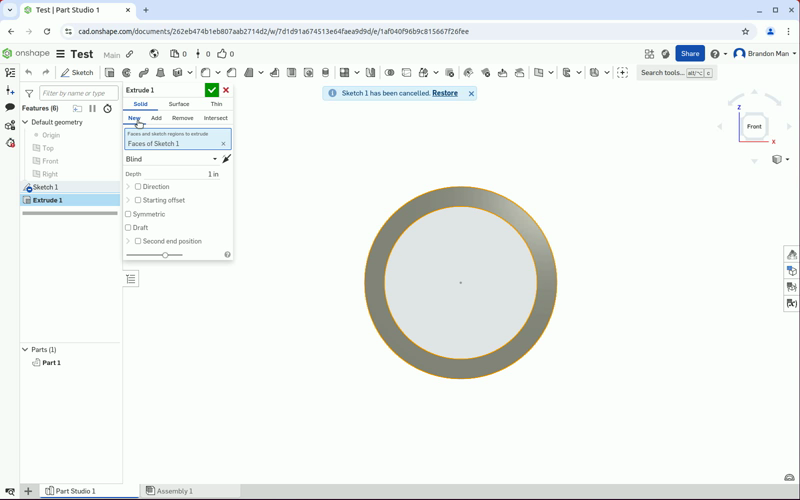
key(tab, 4)
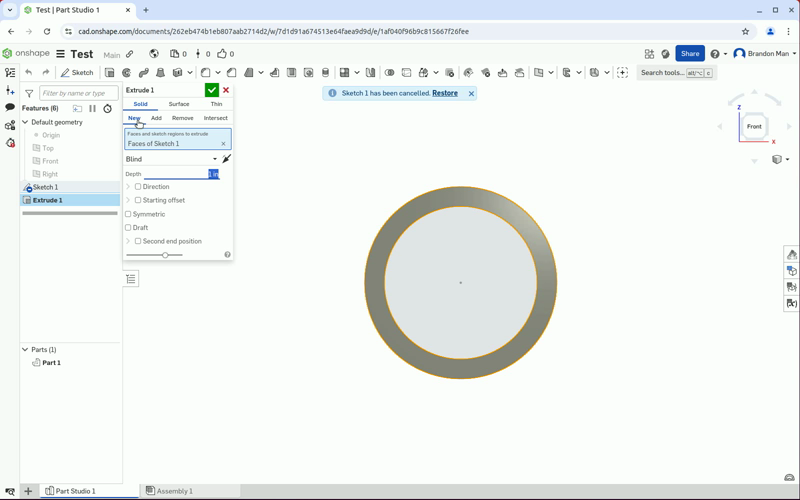
text(23.108)
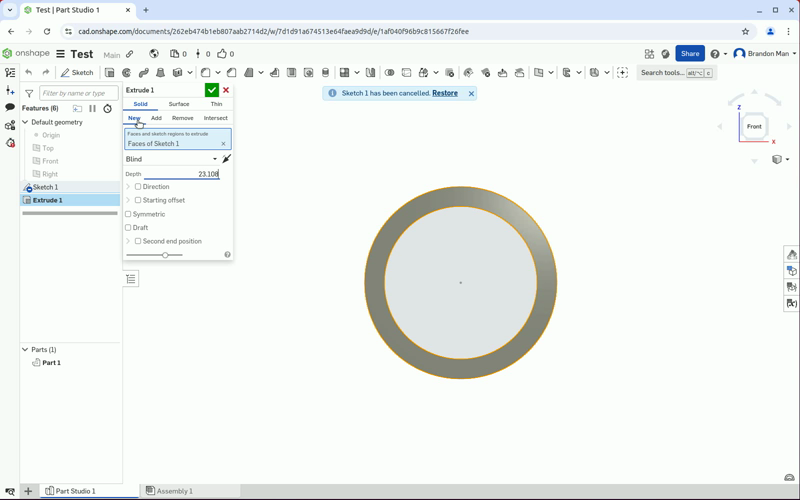
key(enter)
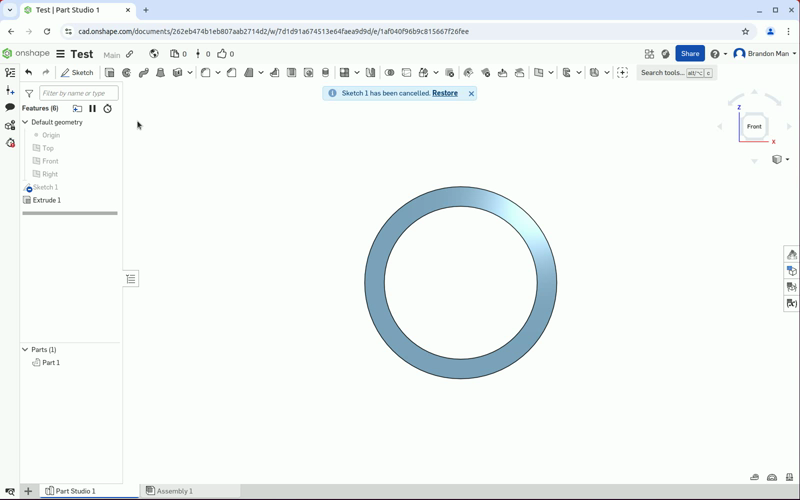
key(shift+h)
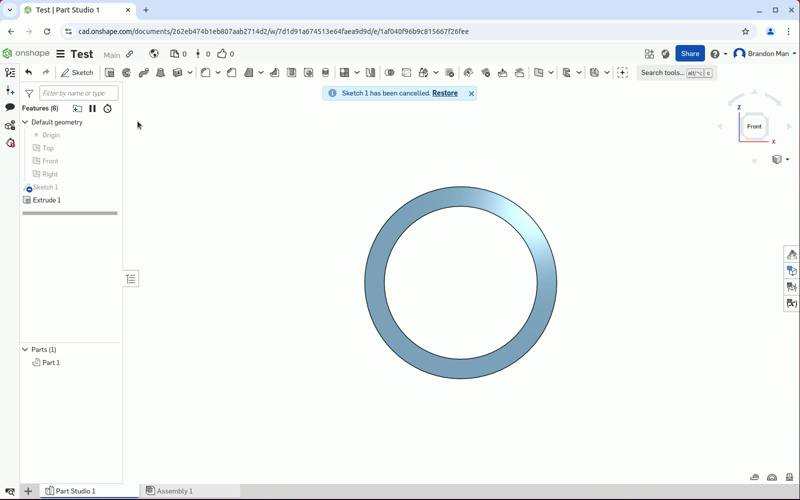
key(shift+h)
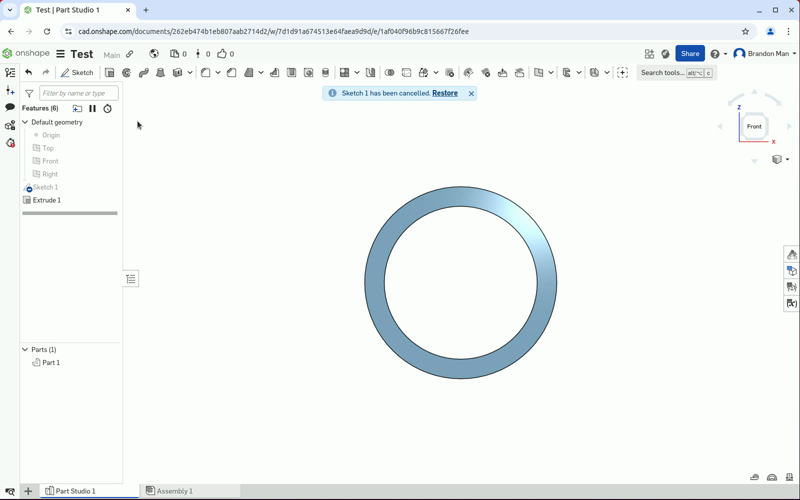
mouse_move(73, 189)
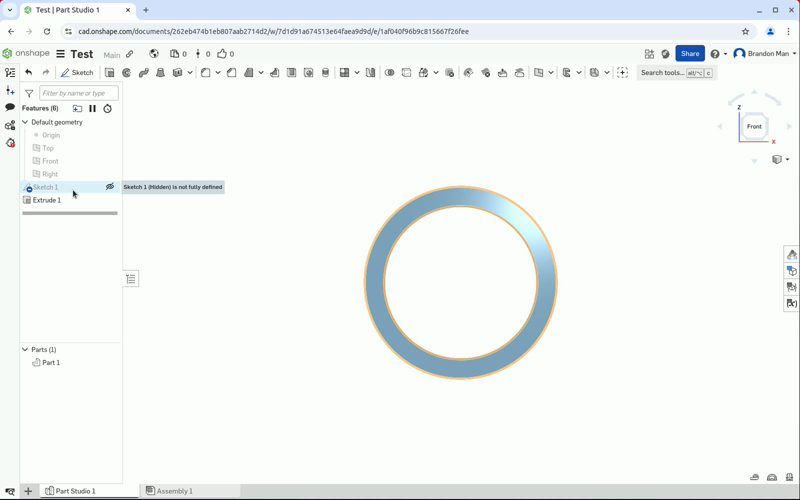
click(73, 189)
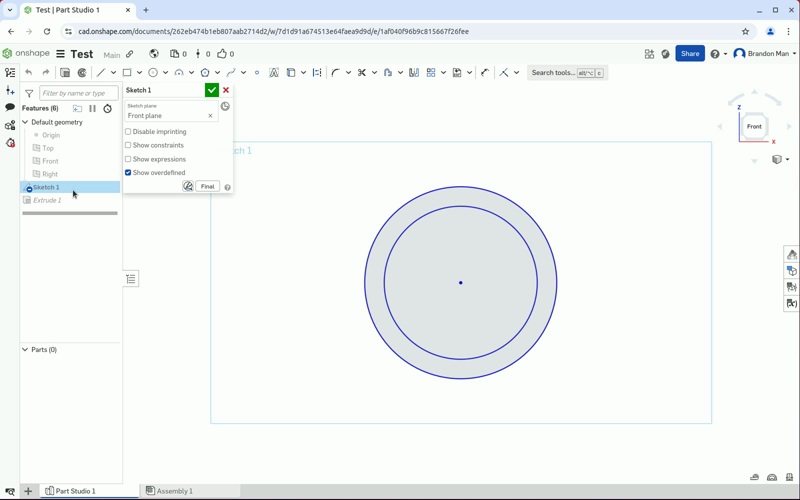
mouse_move(229, 92)
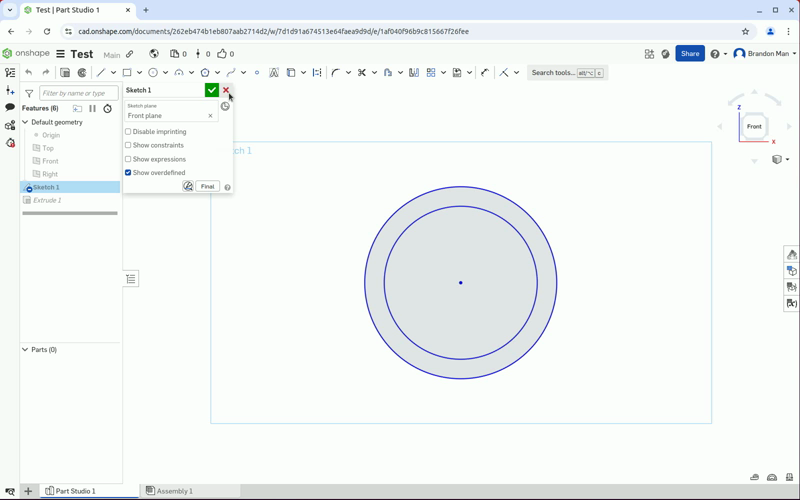
click(229, 92)
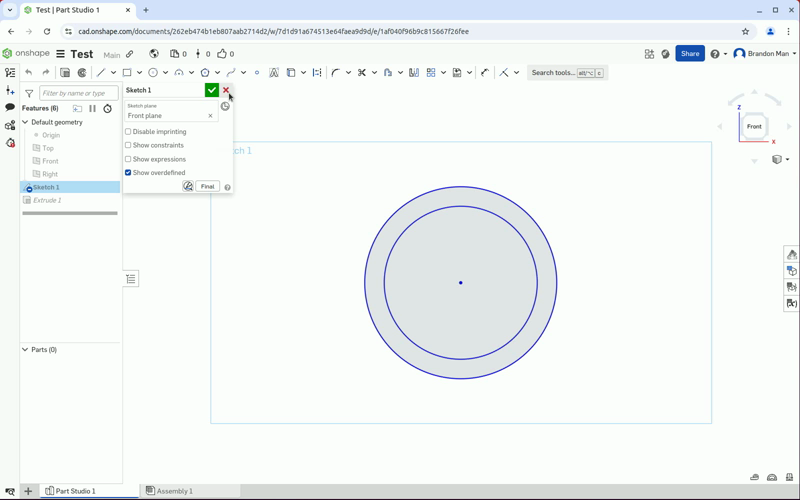
key(shift+s)
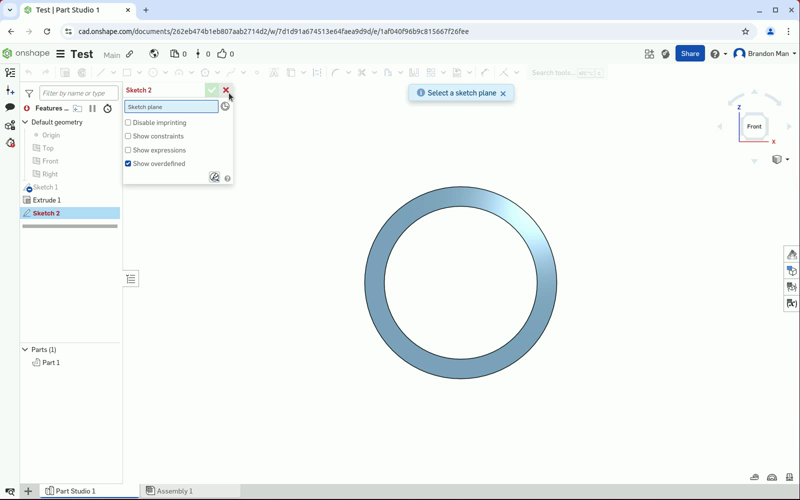
mouse_move(73, 163)
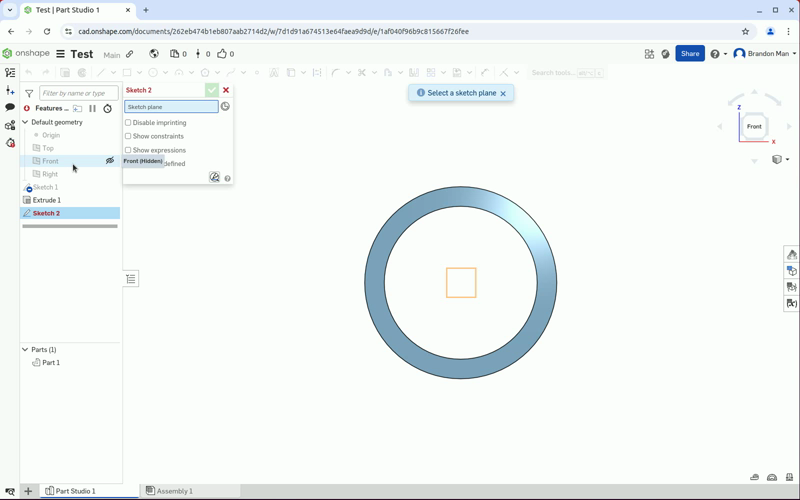
click(73, 163)
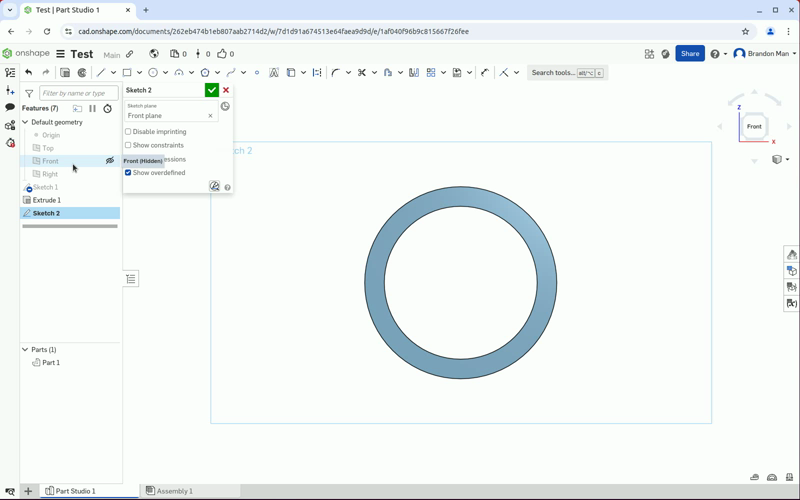
mouse_move(73, 352)
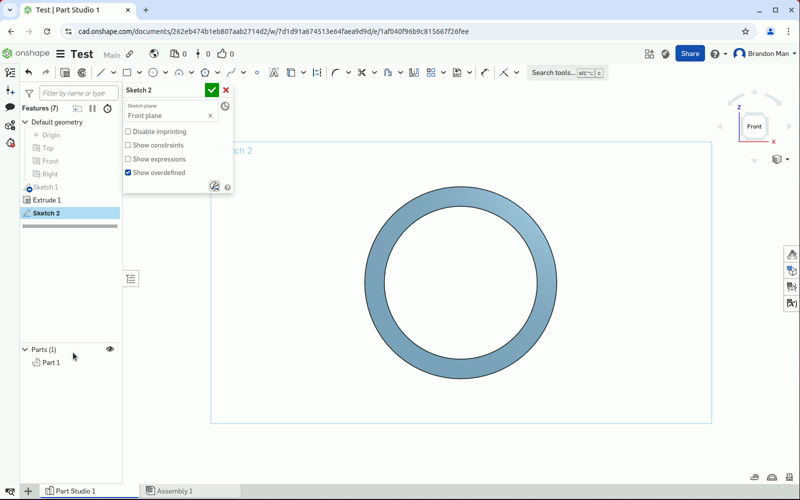
key(y)
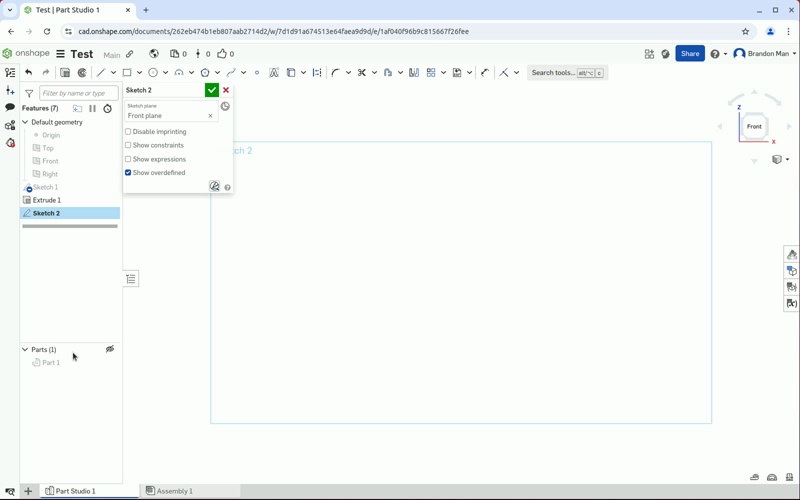
key(c)
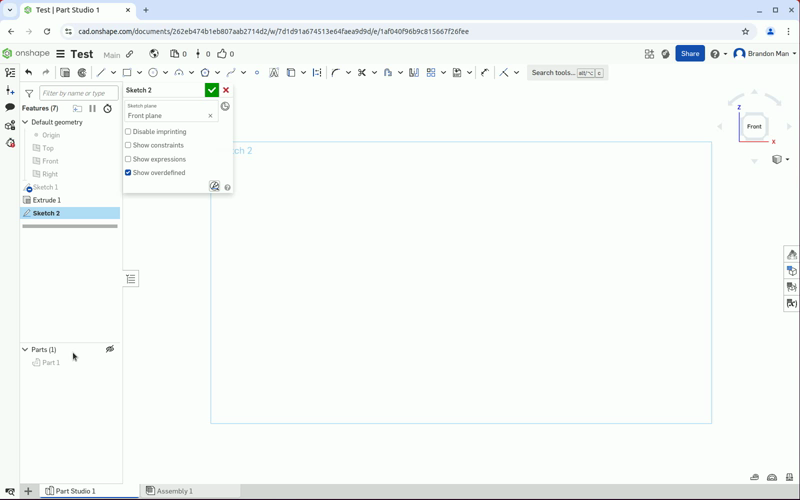
key_down(shift)
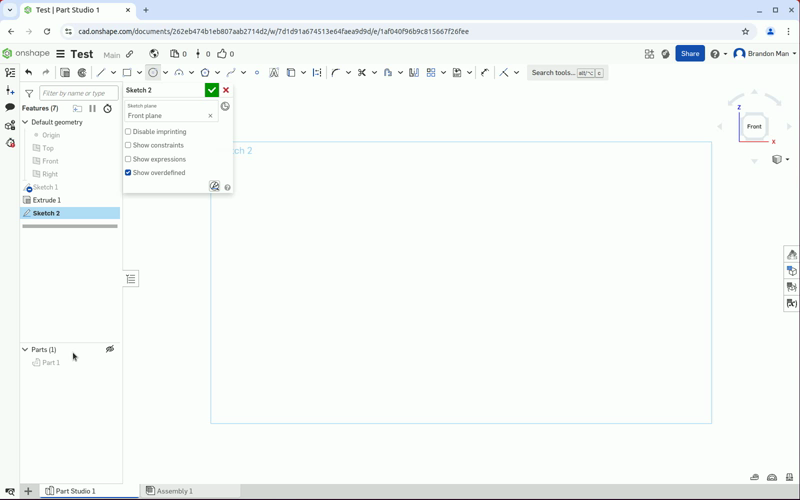
mouse_move(461, 282)
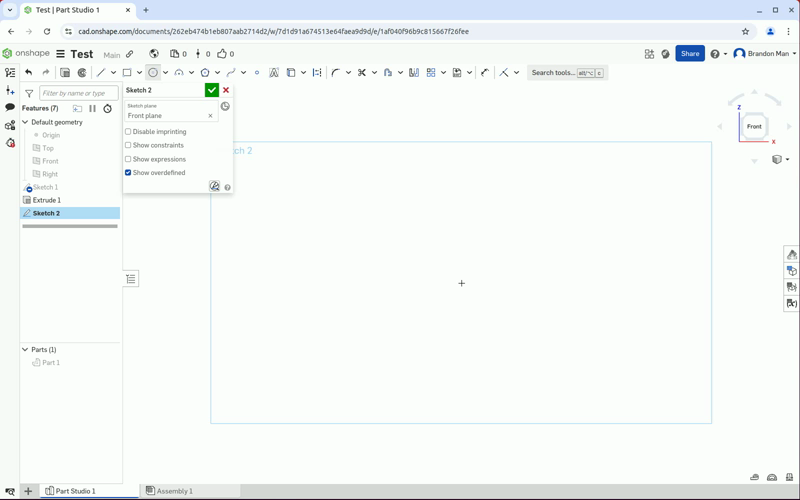
click(461, 282)
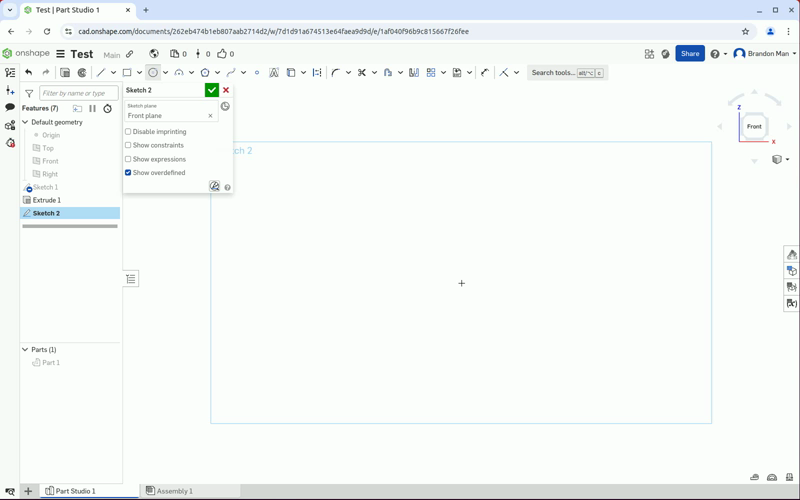
key_up(shift)
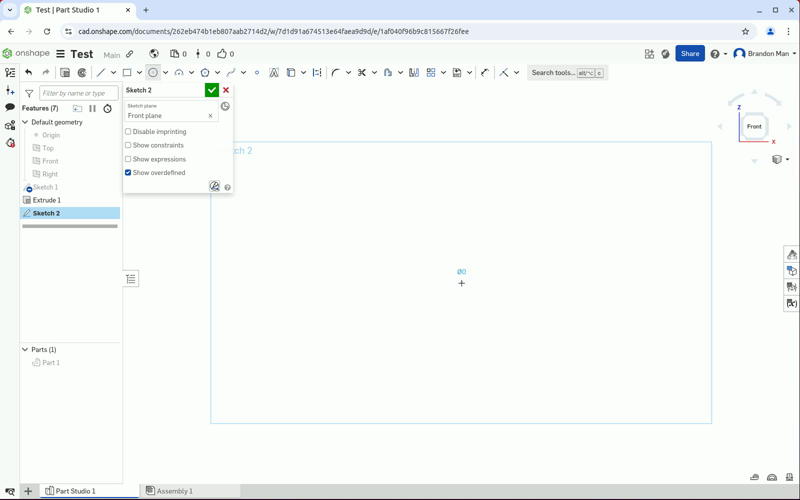
mouse_move(564, 282)
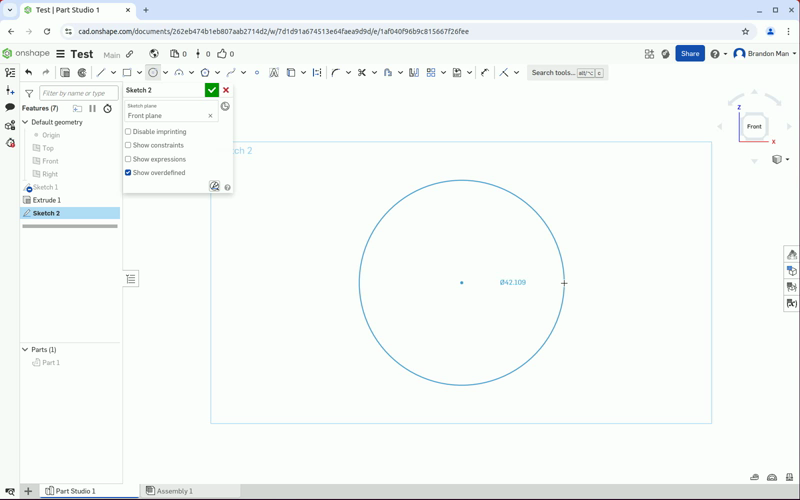
click(564, 282)
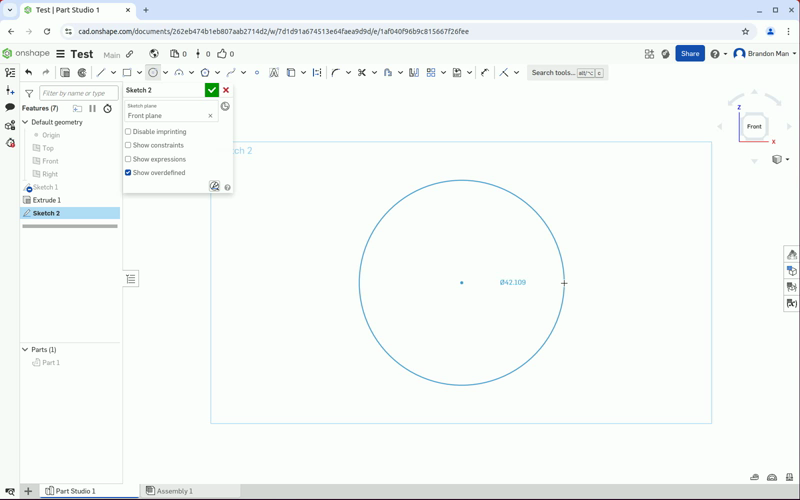
key(esc)
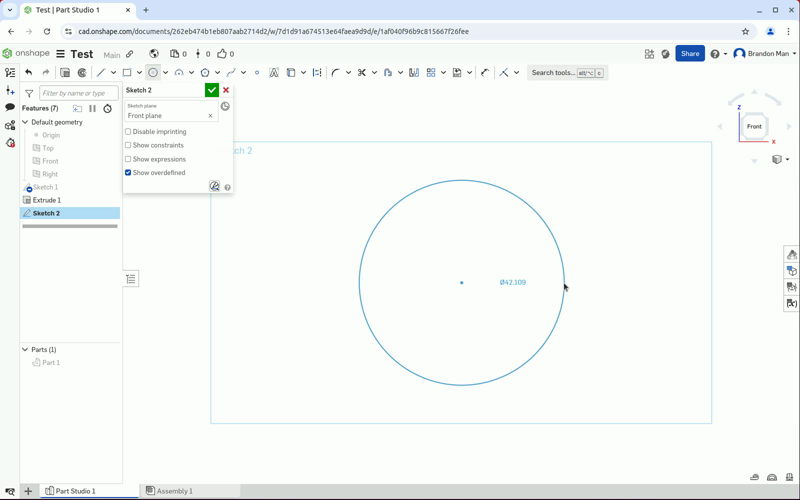
key(c)
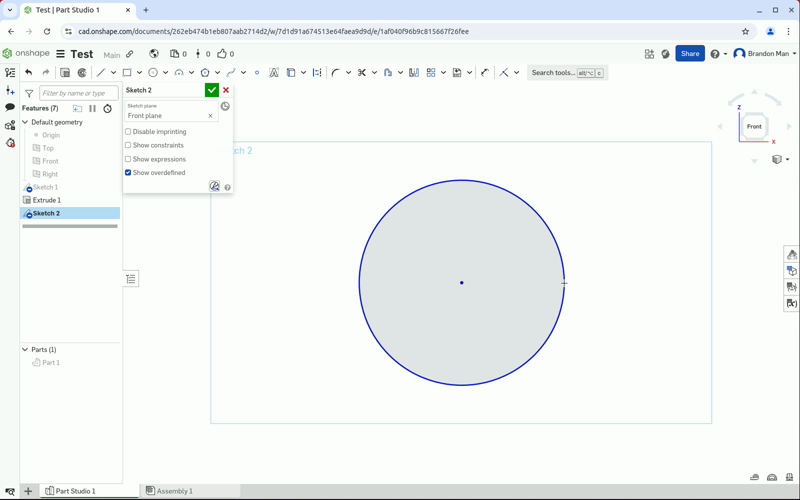
key_down(shift)
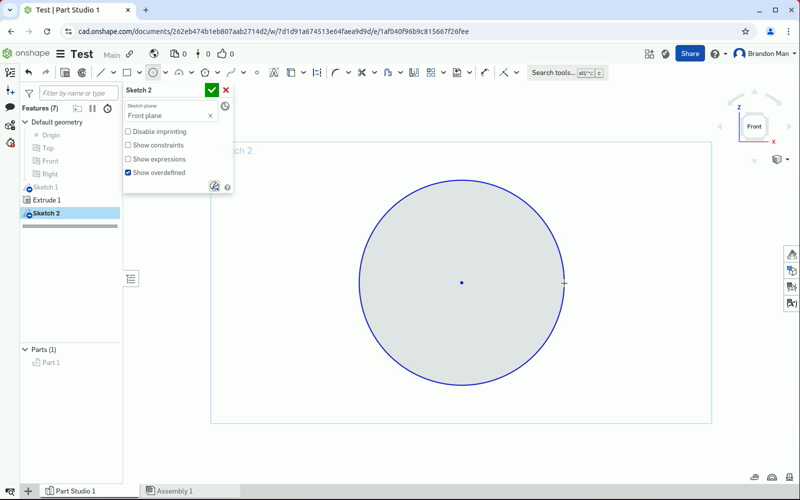
mouse_move(461, 282)
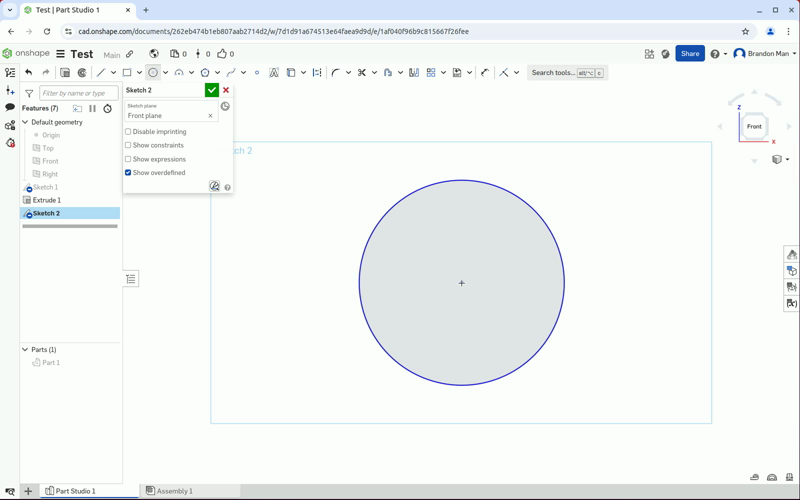
click(461, 282)
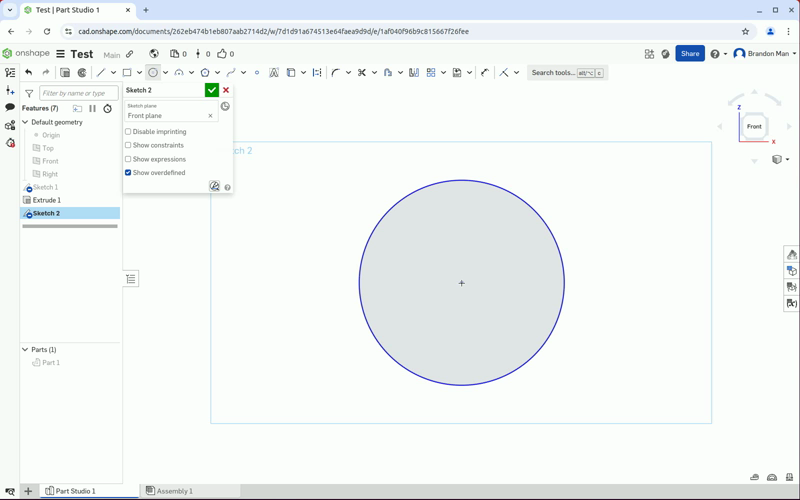
key_up(shift)
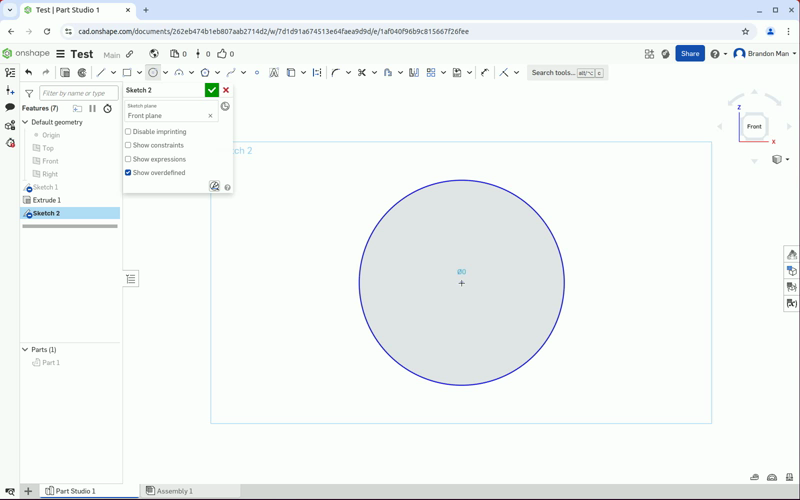
mouse_move(557, 282)
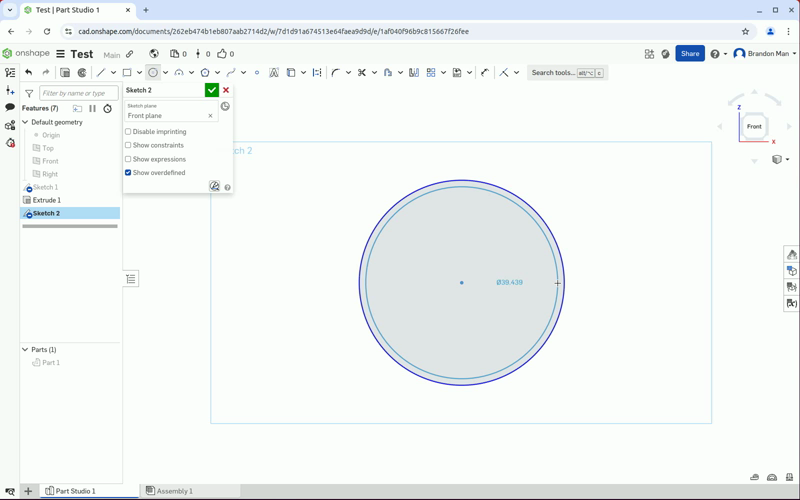
click(557, 282)
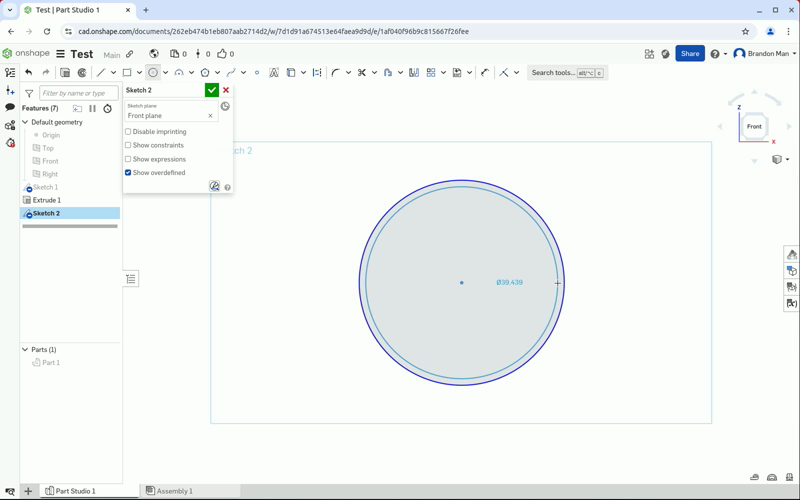
key(esc)
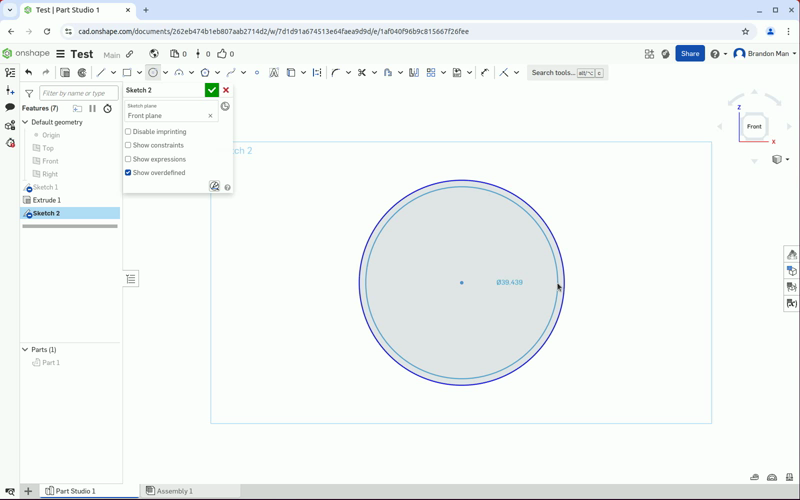
mouse_move(402, 362)
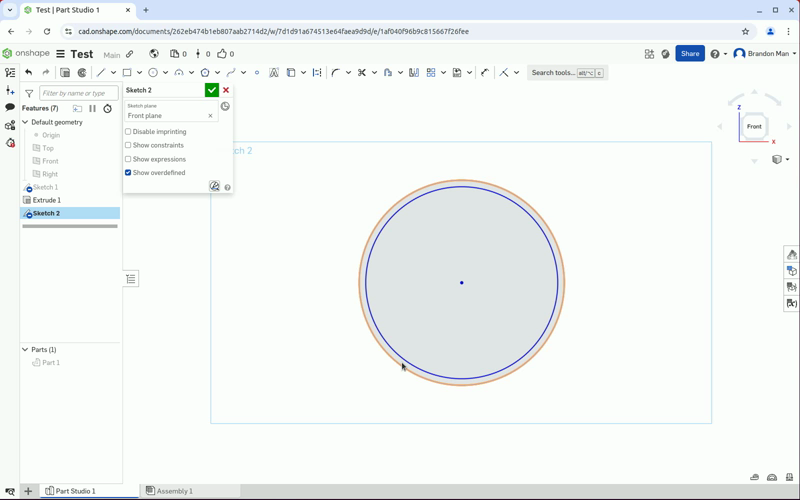
click(402, 362)
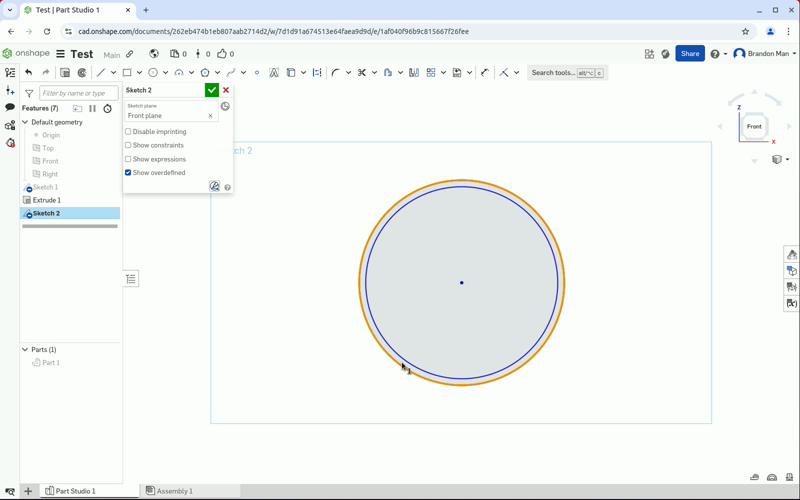
mouse_move(73, 352)
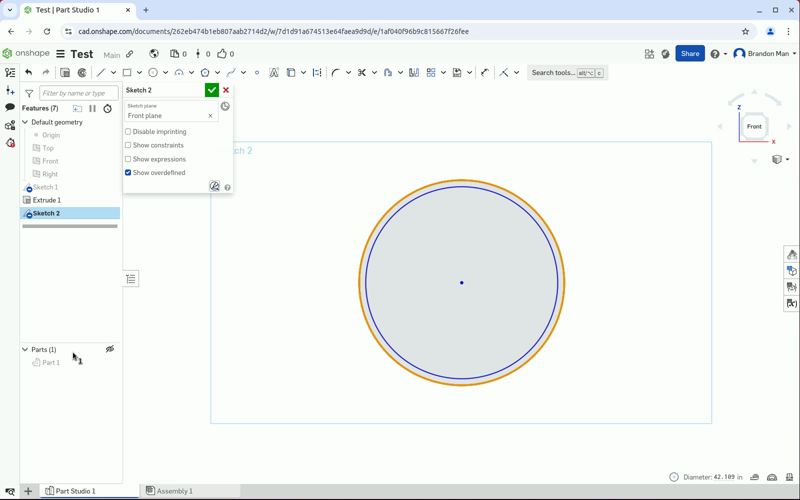
key(shift+y)
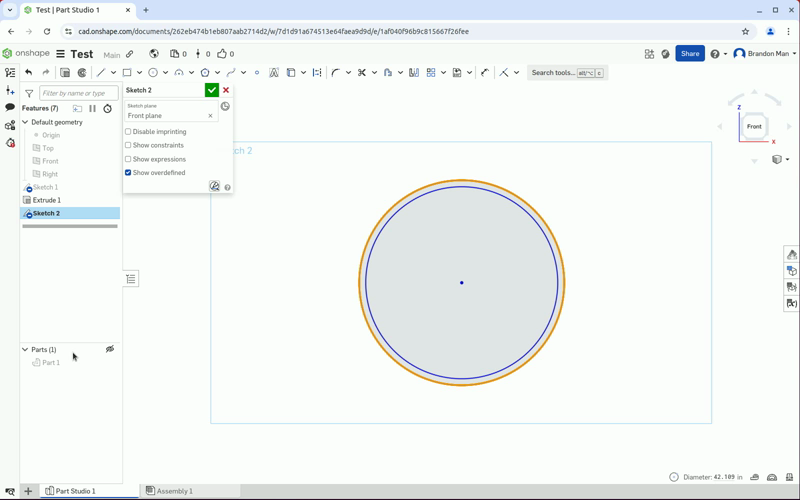
key(shift+e)
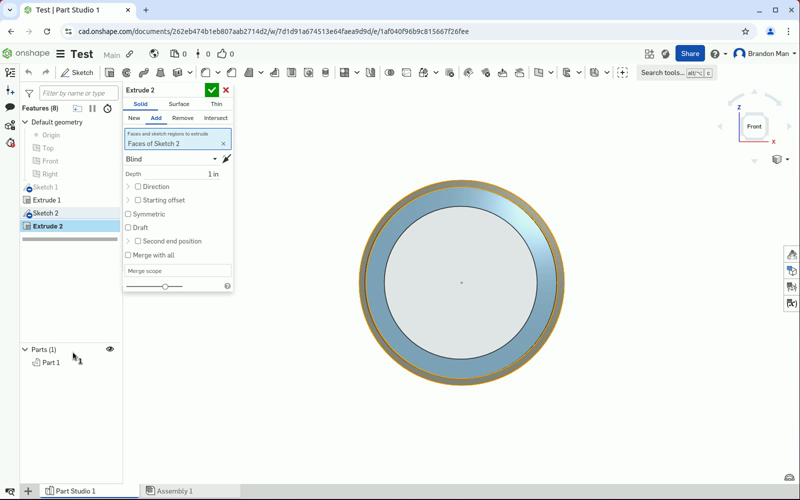
mouse_move(143, 106)
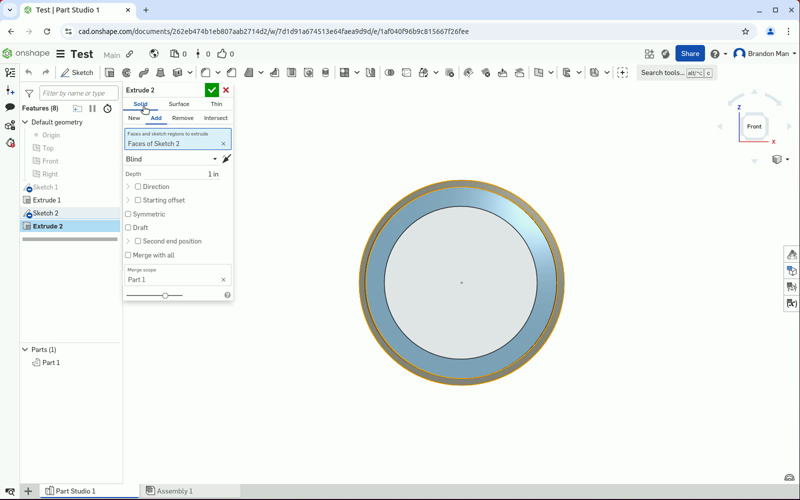
click(143, 106)
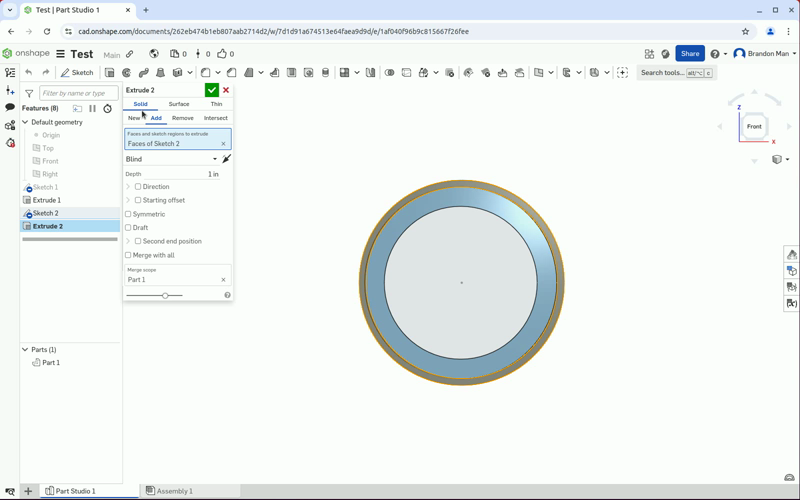
mouse_move(137, 120)
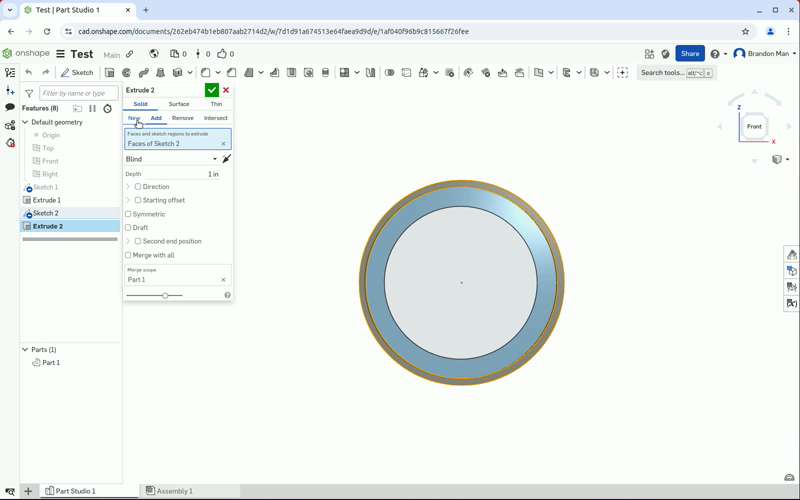
click(137, 120)
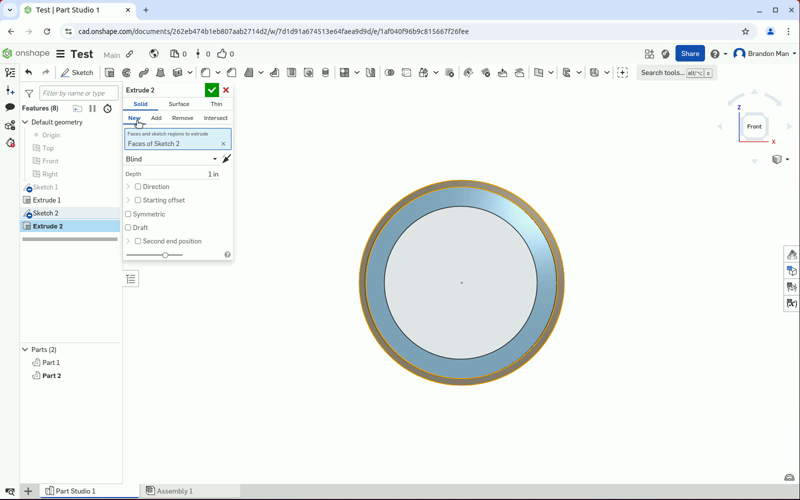
key(tab, 4)
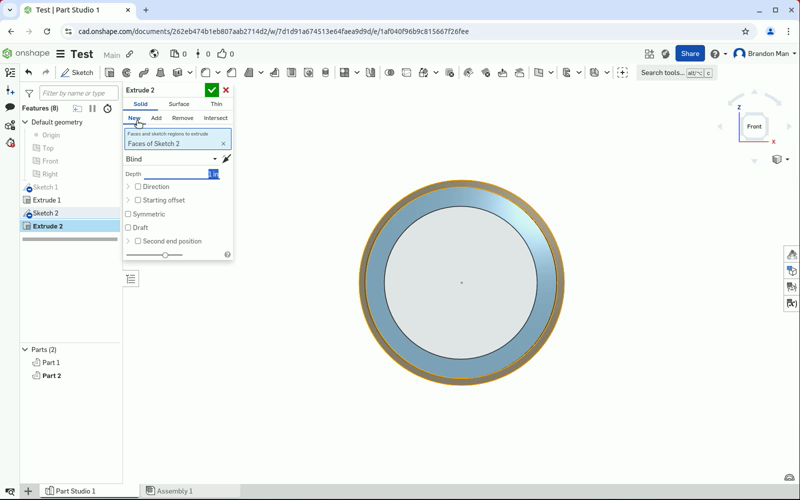
text(4.574)
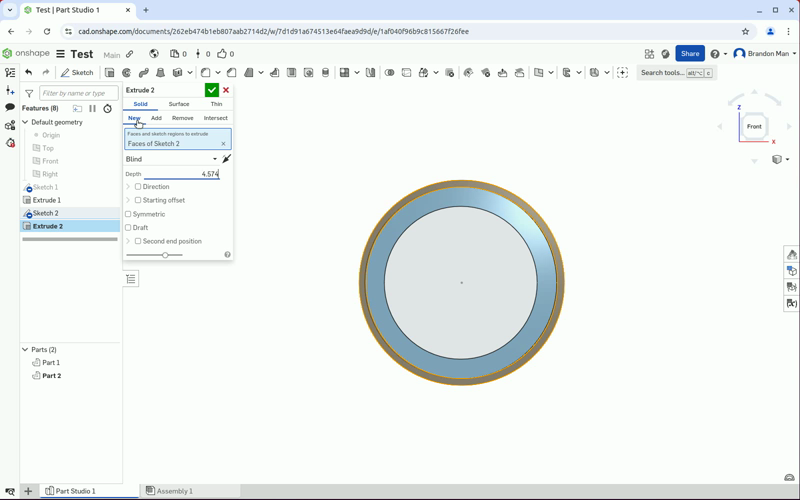
key(tab, 3)
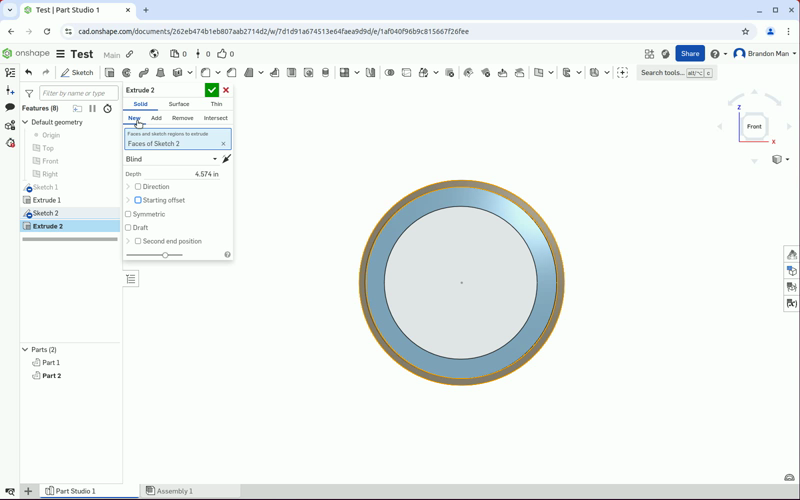
key(tab, 2)
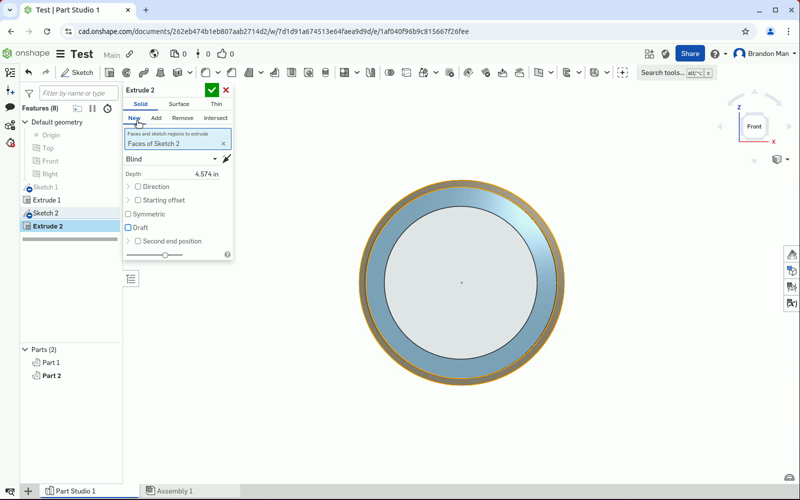
key(space)
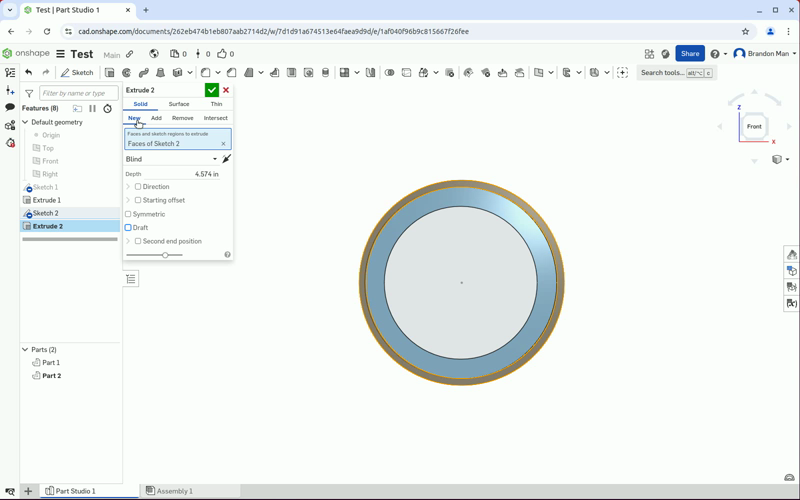
key(tab, 3)
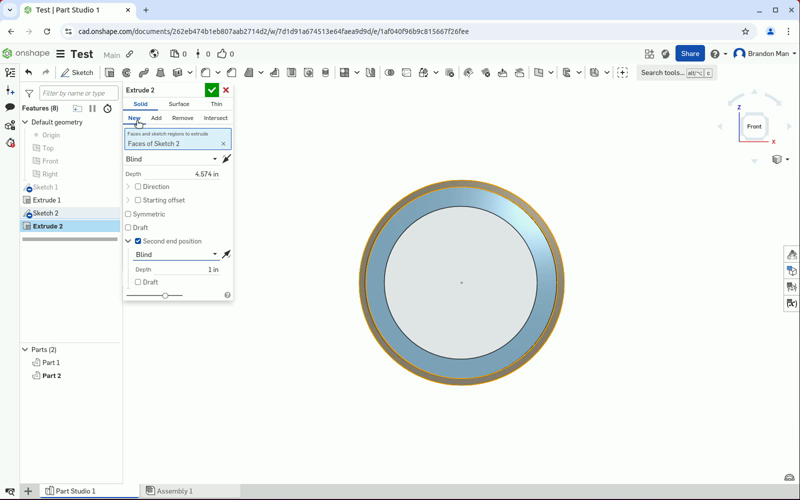
text(15.405)
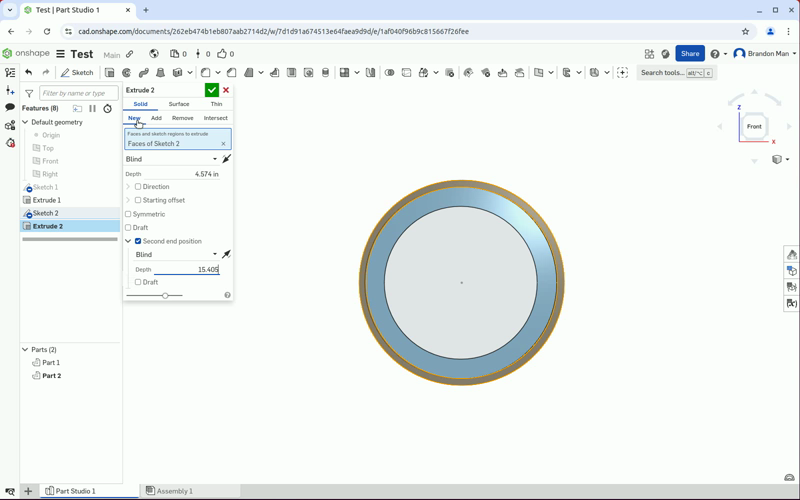
key(enter)
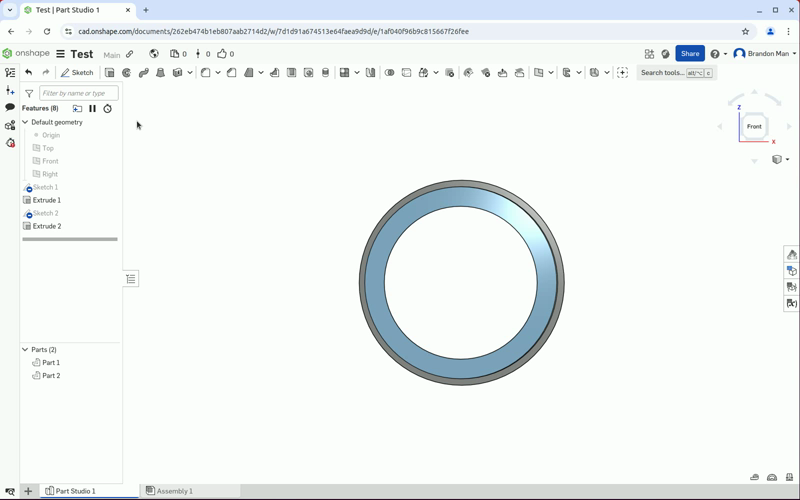
key(shift+h)
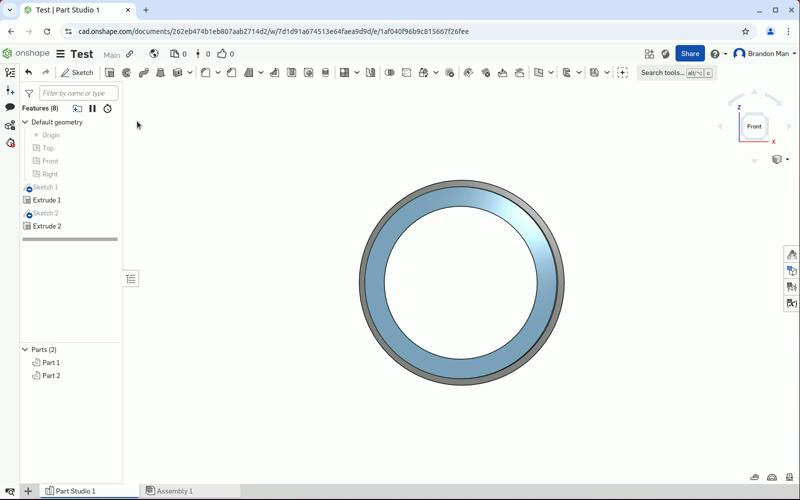
key(shift+h)
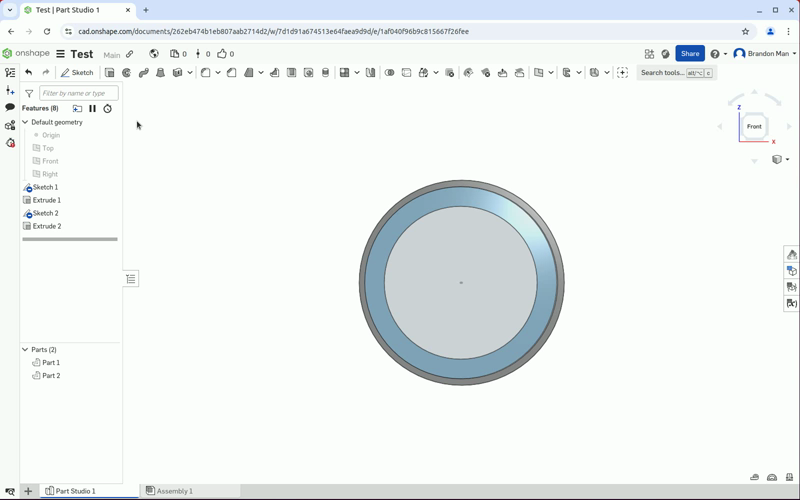
key(shift+7)
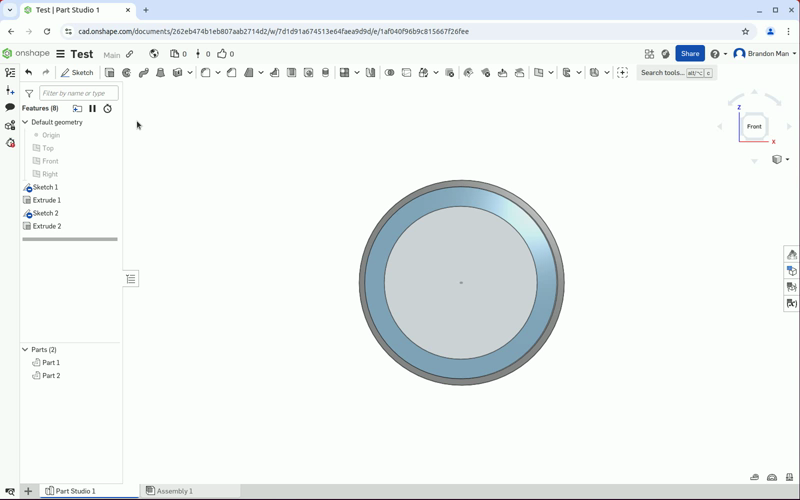
key(left, 2)
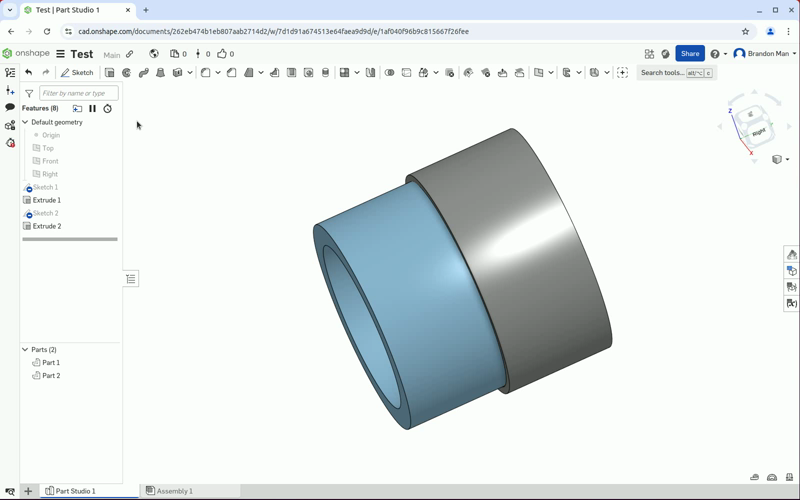
key(down, 2)
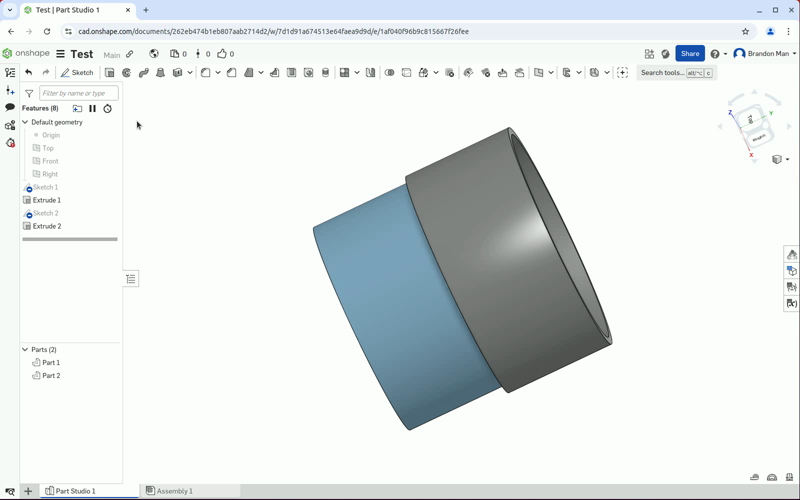
key(up, 2)
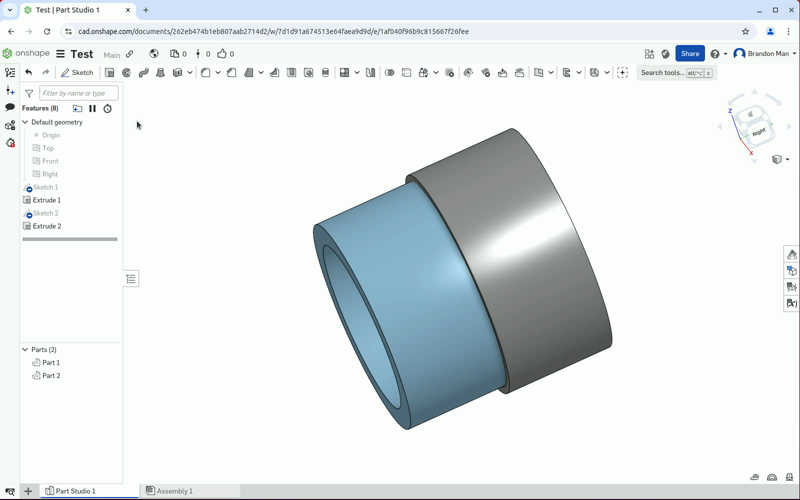
key(right, 2)
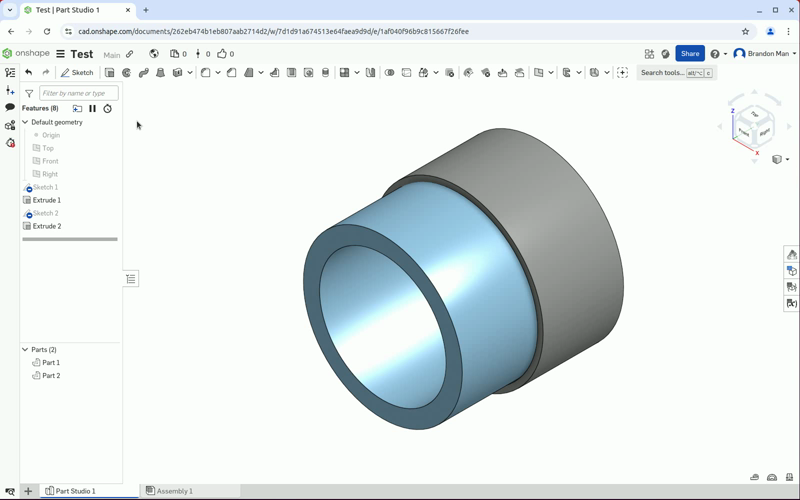
mouse_move(73, 189)
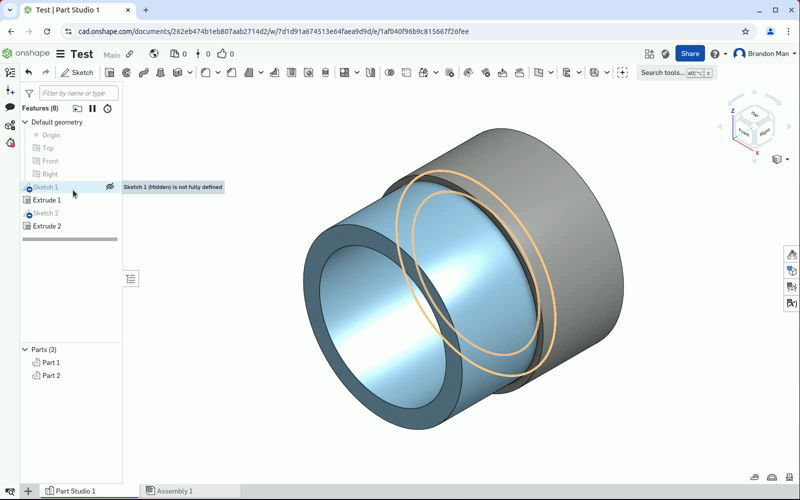
click(73, 189)